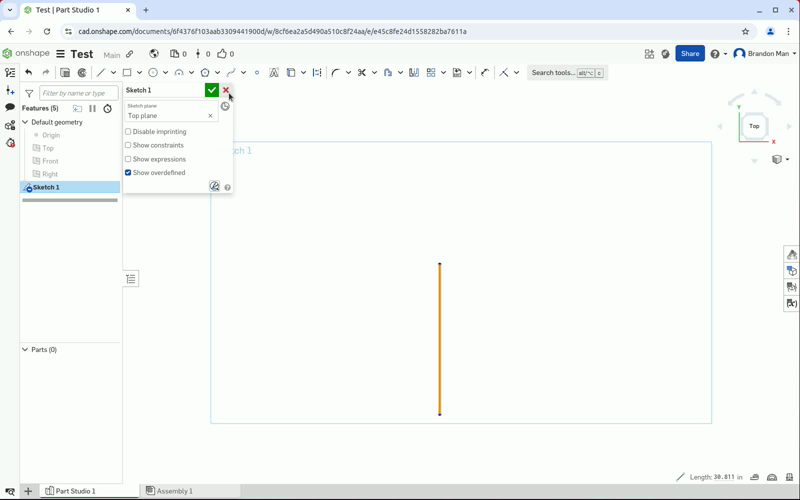
key(shift+h)
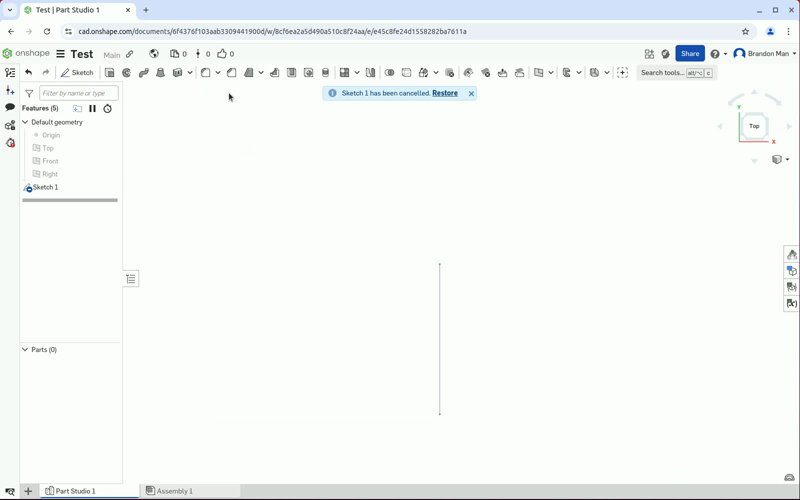
key(shift+s)
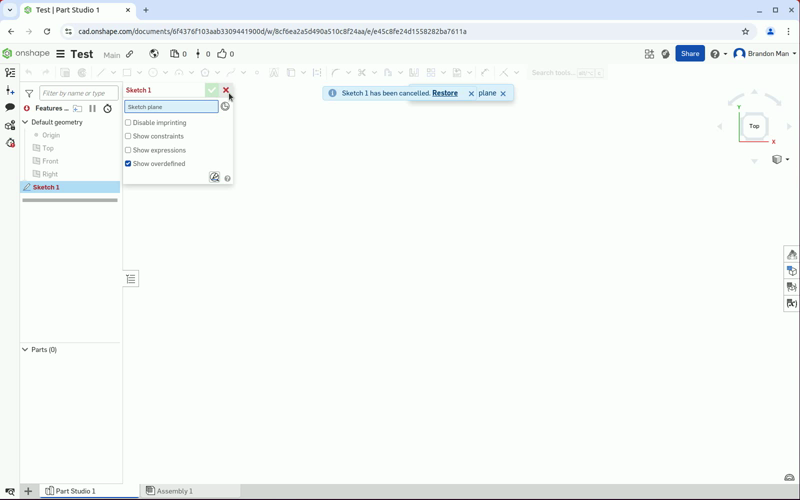
mouse_move(73, 150)
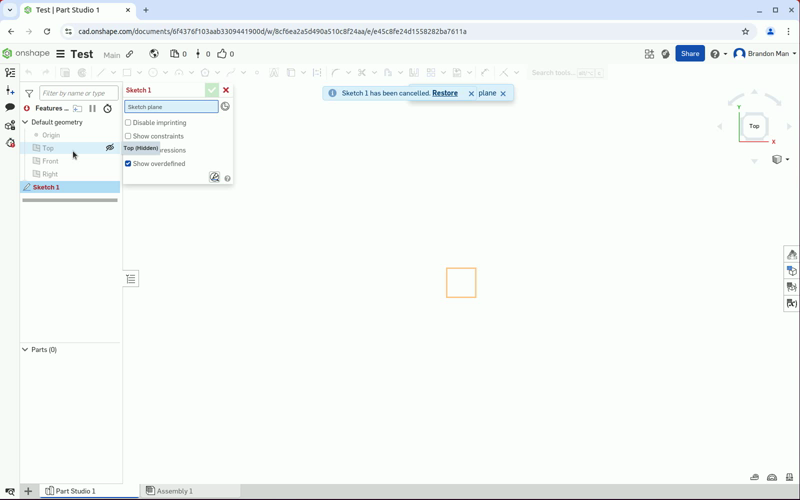
click(73, 150)
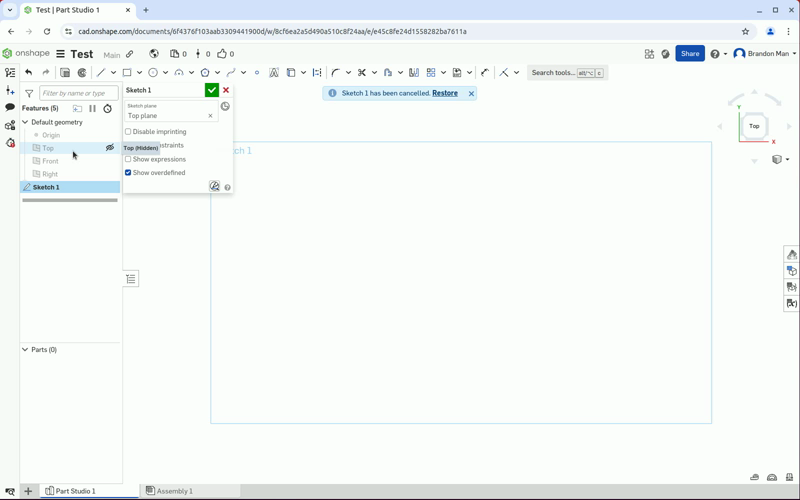
mouse_move(73, 352)
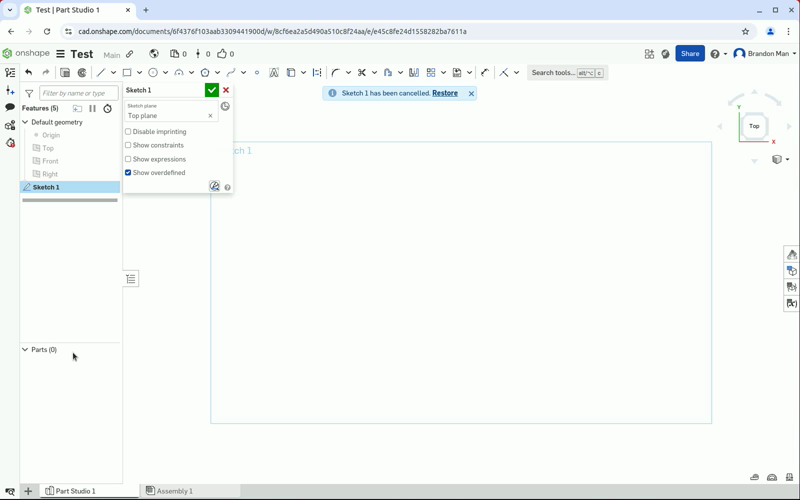
key(y)
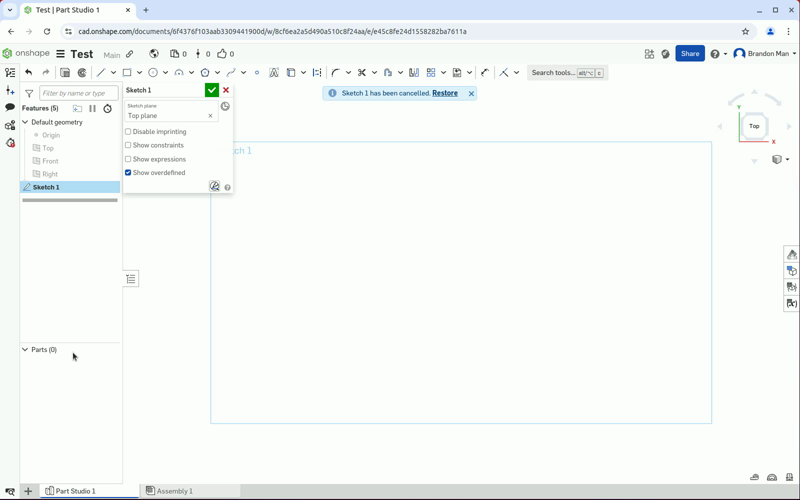
key(l)
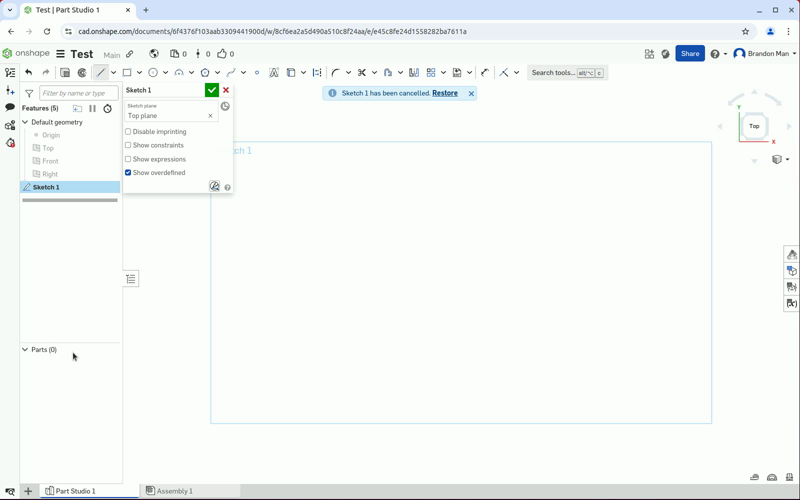
key_down(shift)
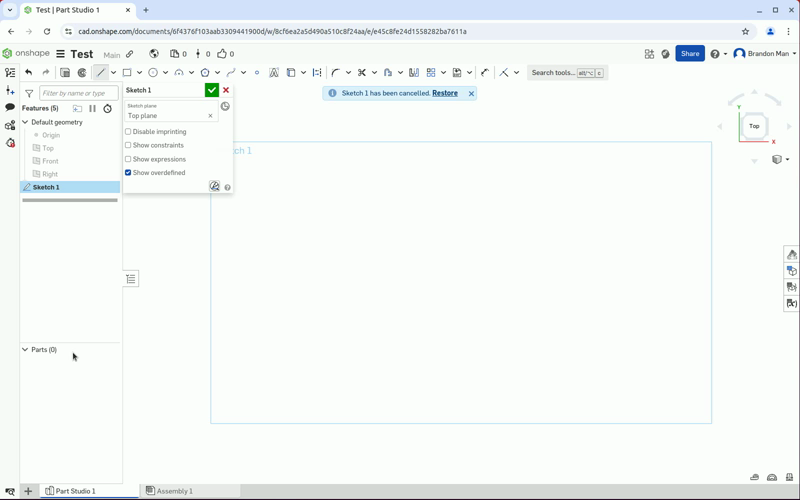
mouse_move(460, 324)
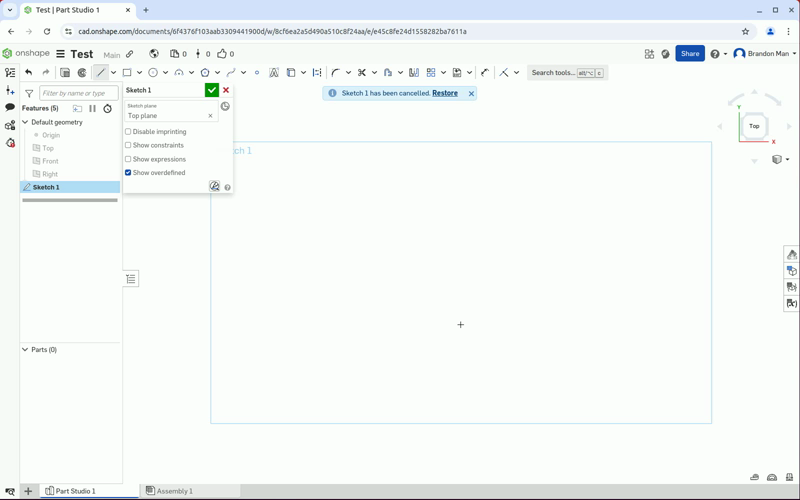
click(460, 324)
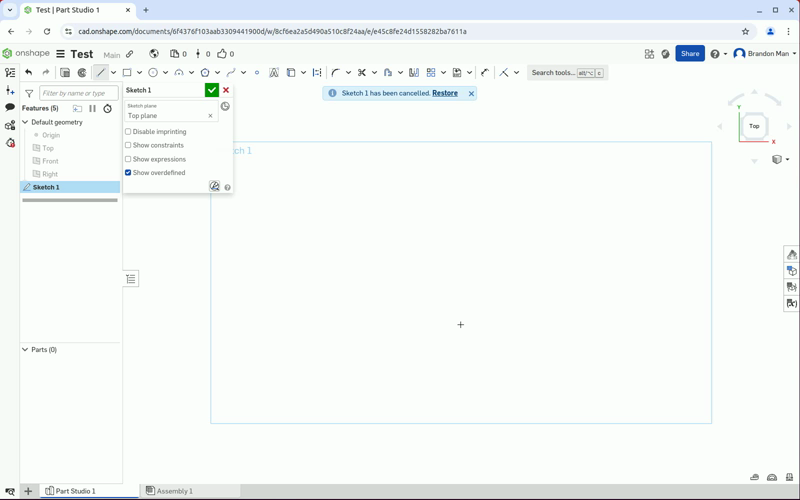
key_up(shift)
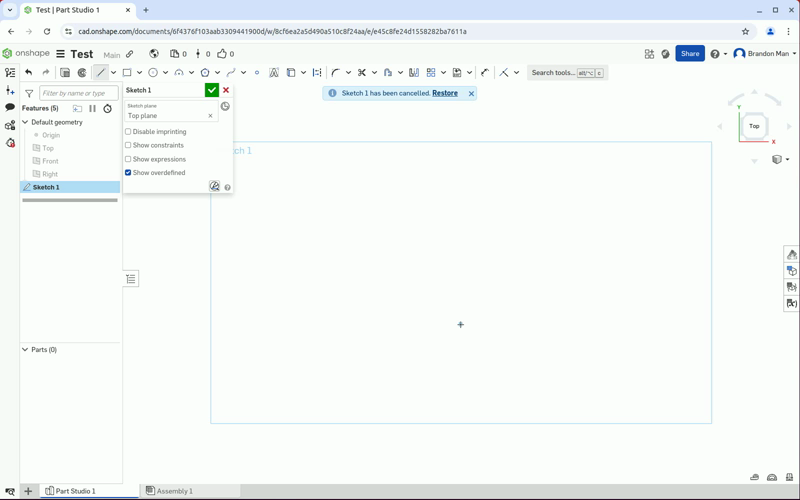
key_down(shift)
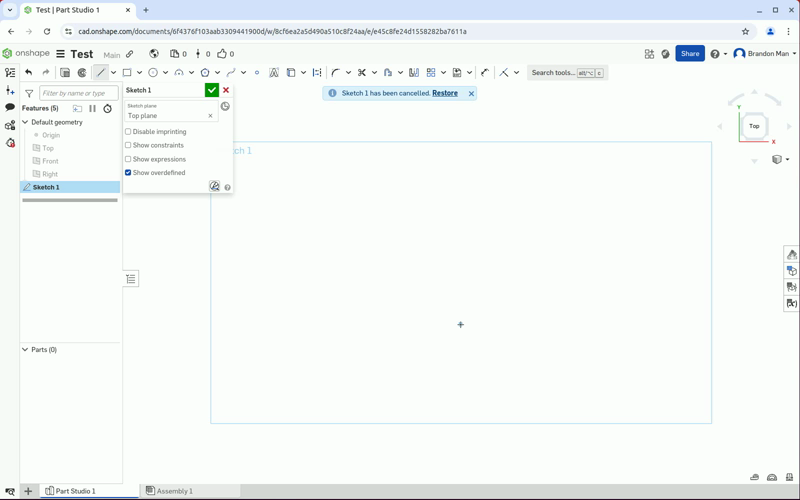
mouse_move(573, 324)
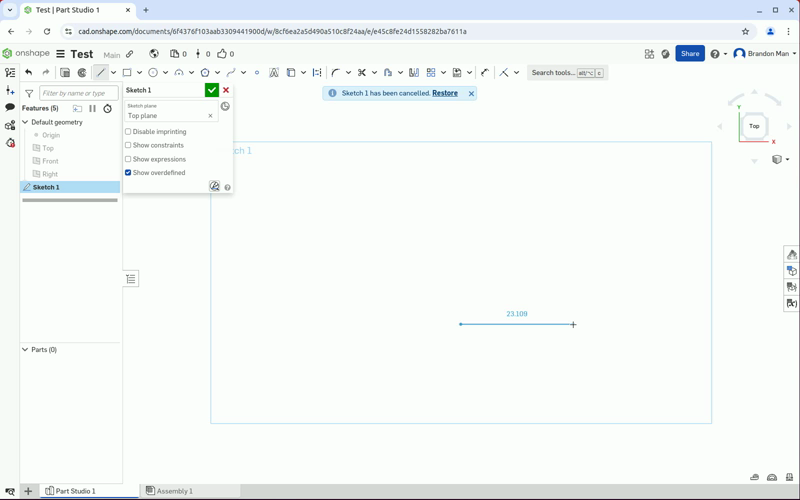
click(573, 324)
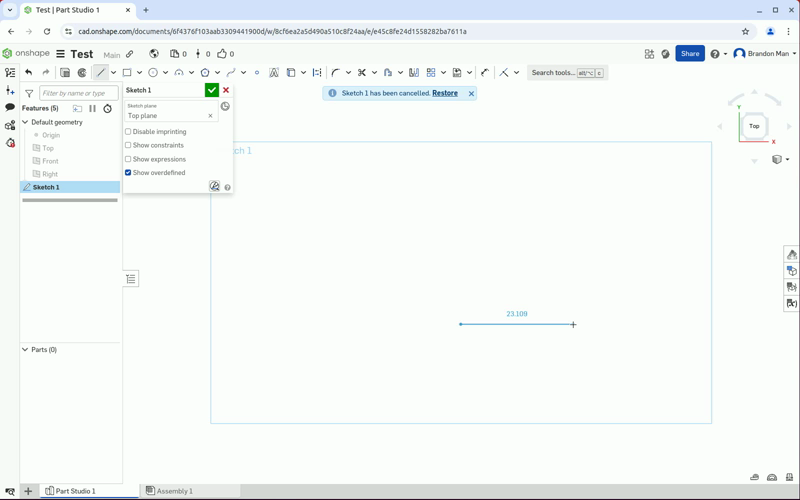
key_up(shift)
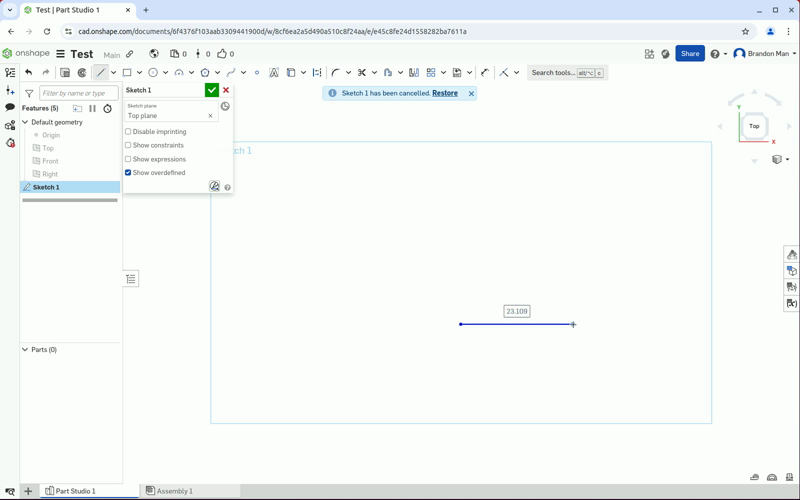
key_down(shift)
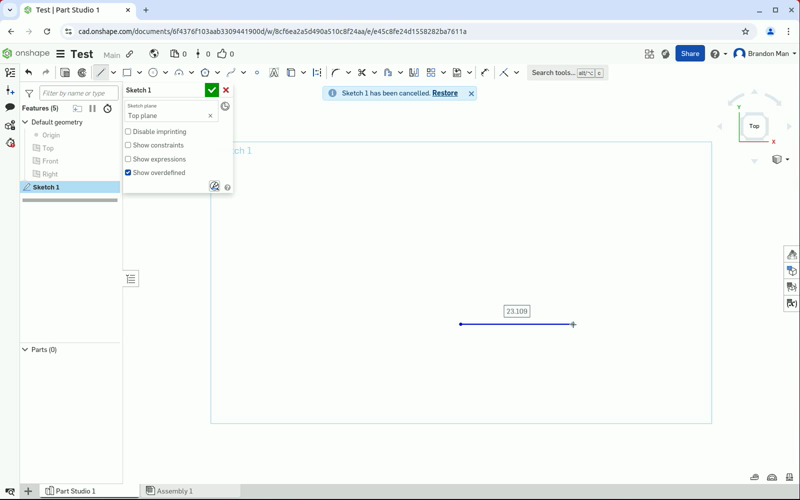
mouse_move(589, 324)
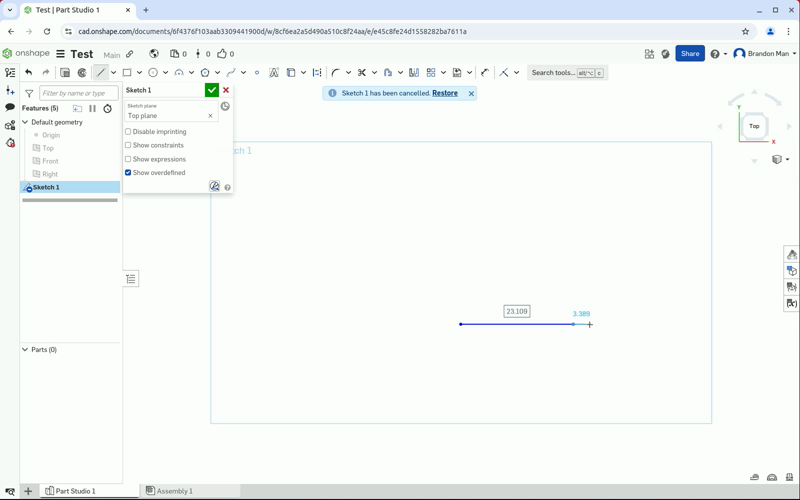
mouse_move(573, 282)
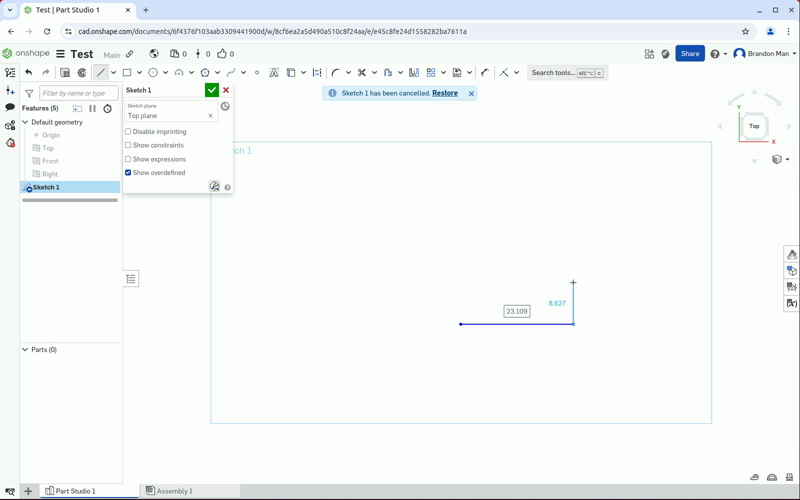
click(573, 282)
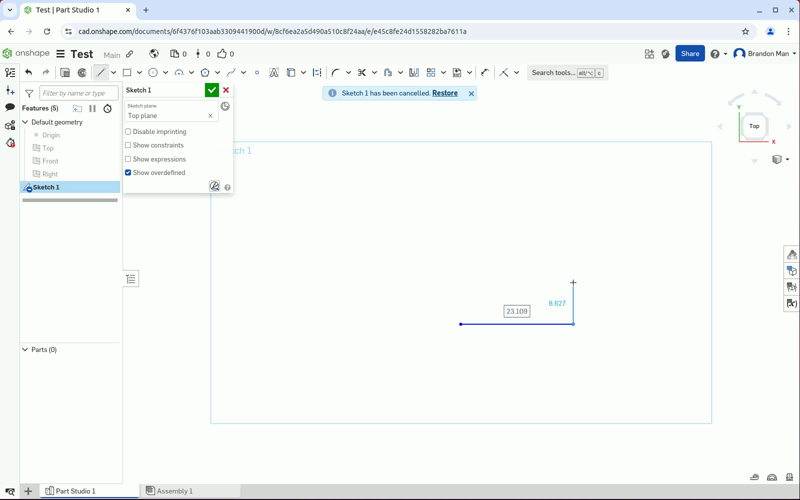
key_up(shift)
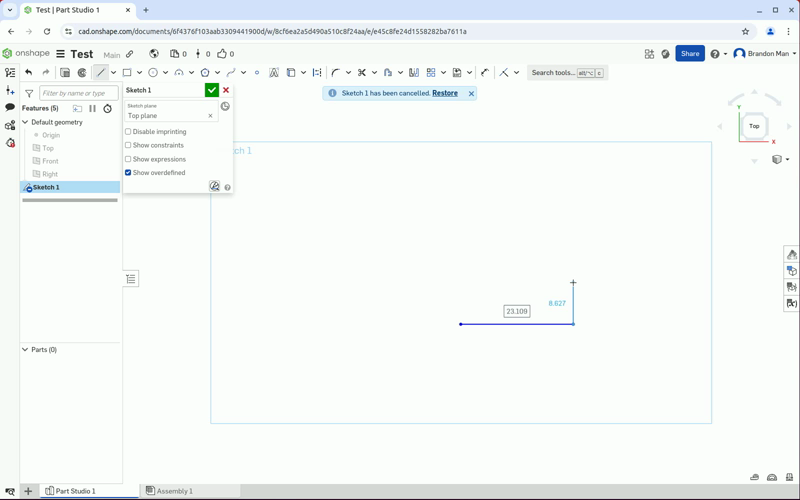
key_down(shift)
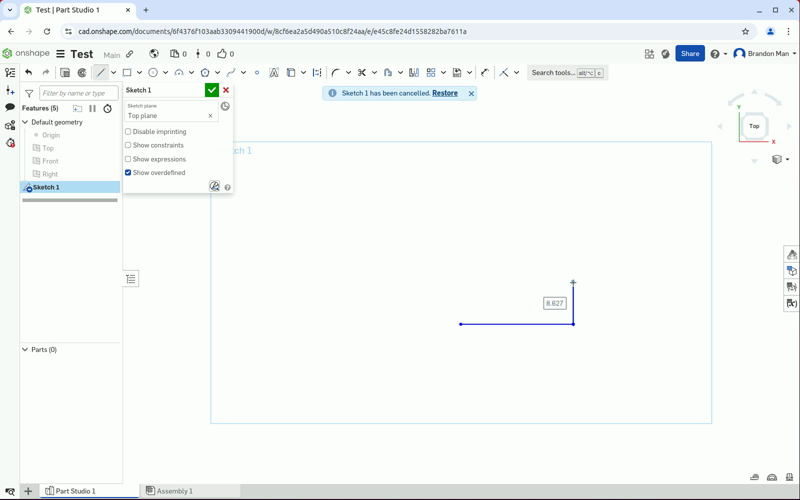
mouse_move(460, 282)
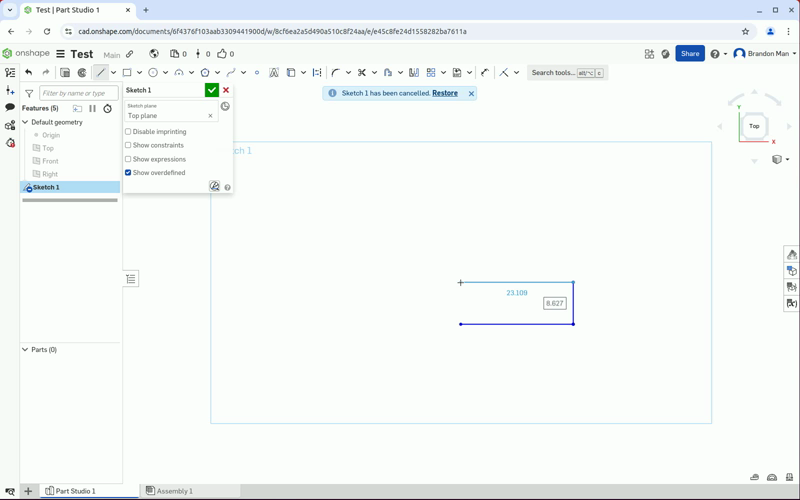
click(460, 282)
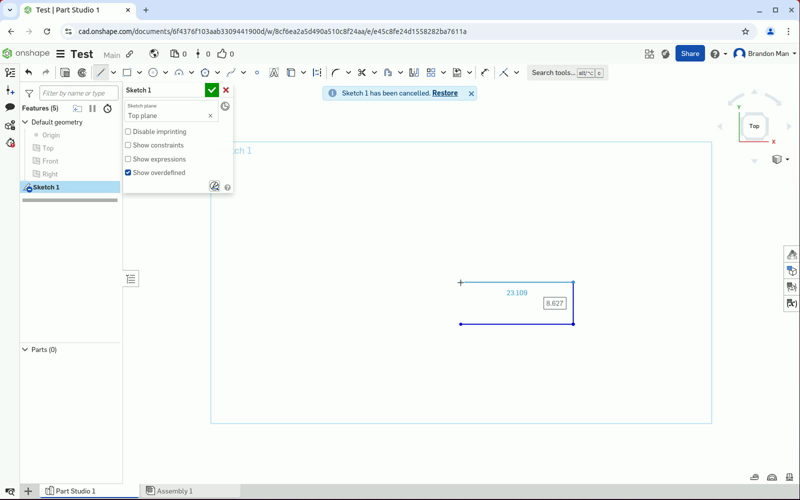
key_up(shift)
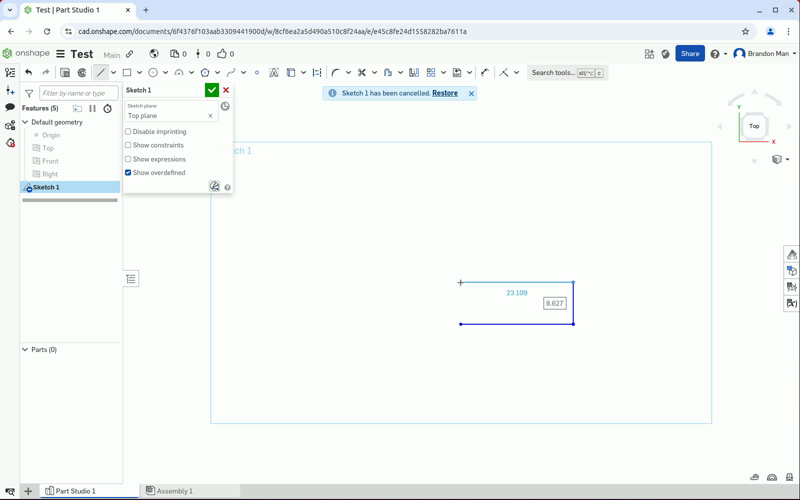
mouse_move(490, 282)
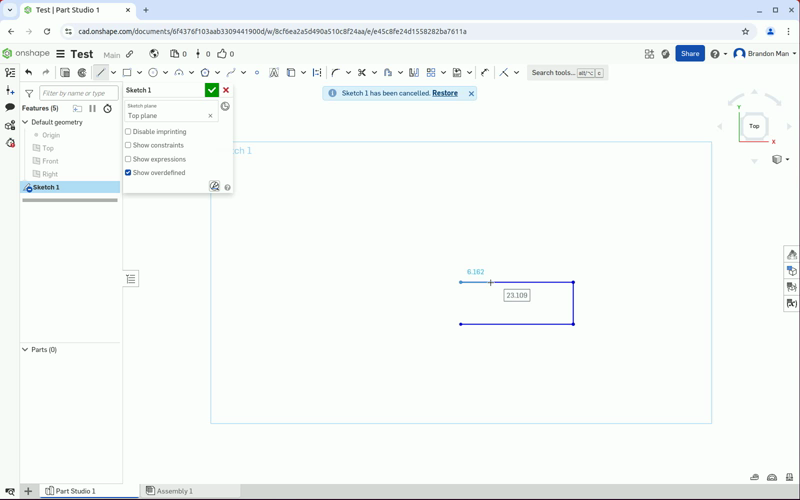
key_down(shift)
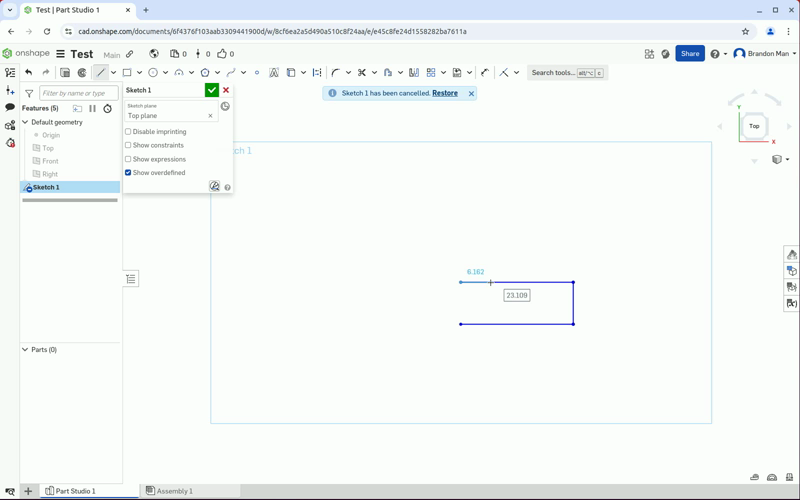
mouse_move(460, 324)
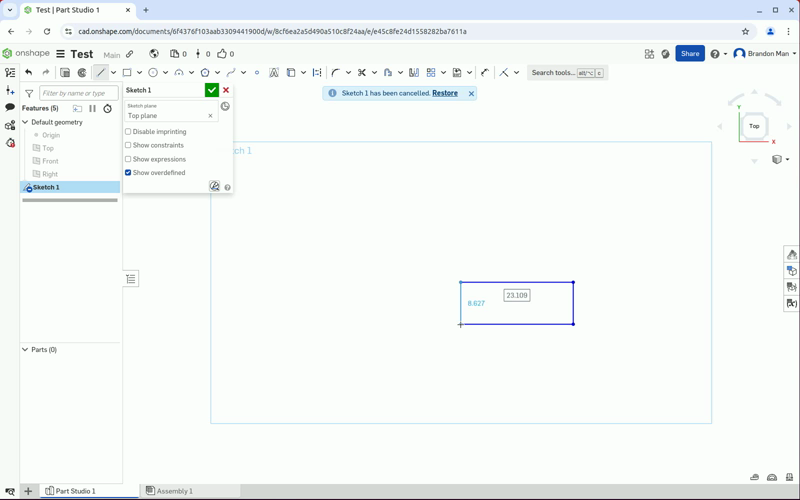
key_up(shift)
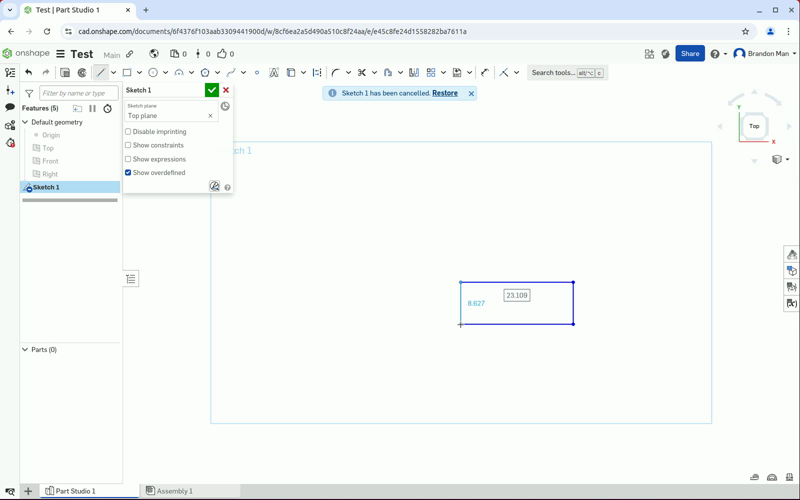
click(460, 324)
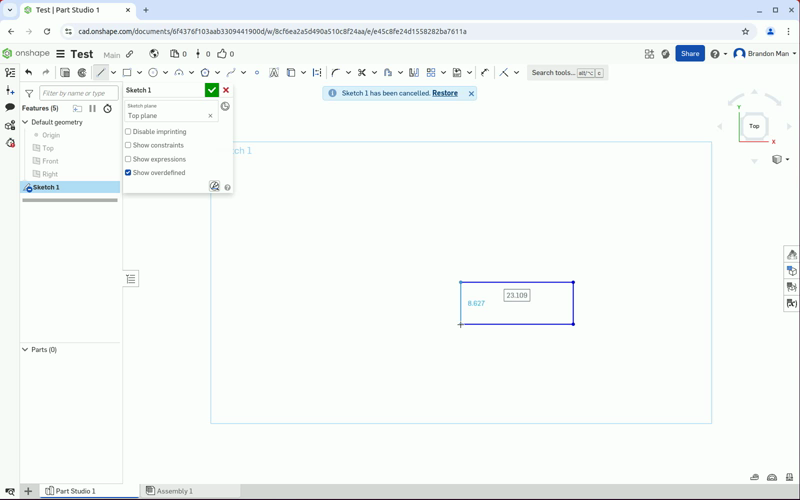
key(esc)
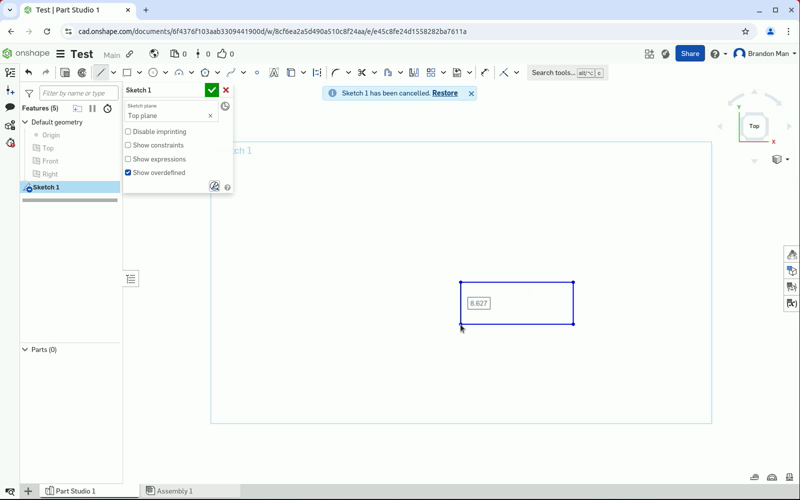
mouse_move(527, 311)
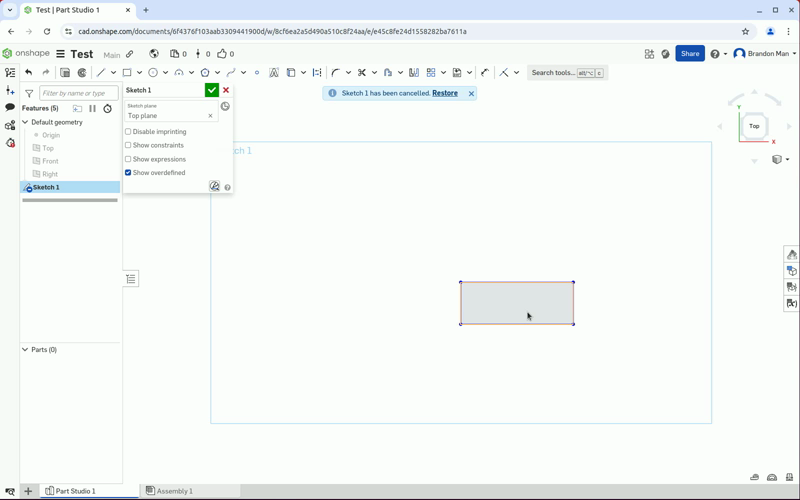
click(527, 311)
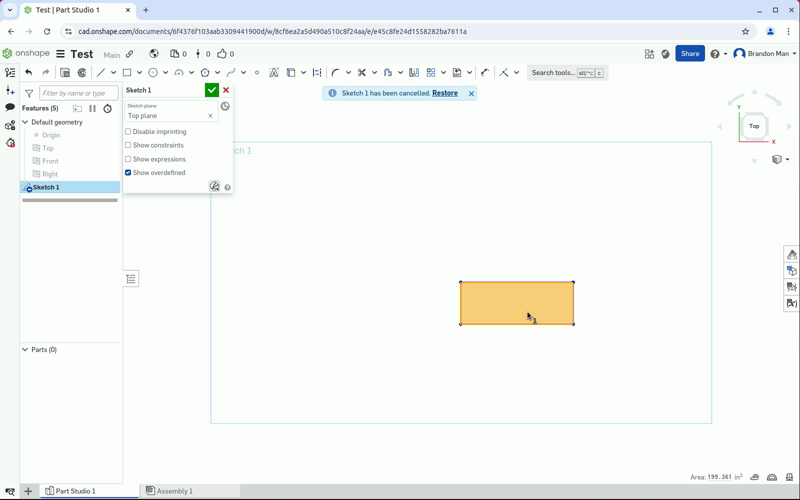
mouse_move(73, 352)
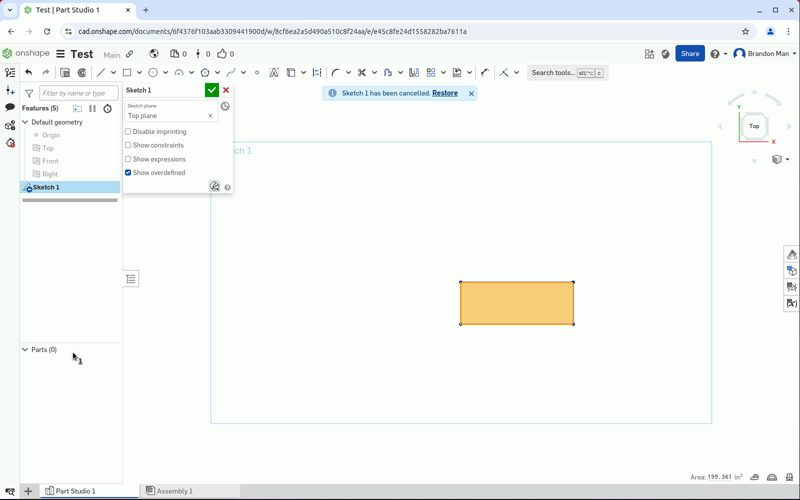
key(shift+y)
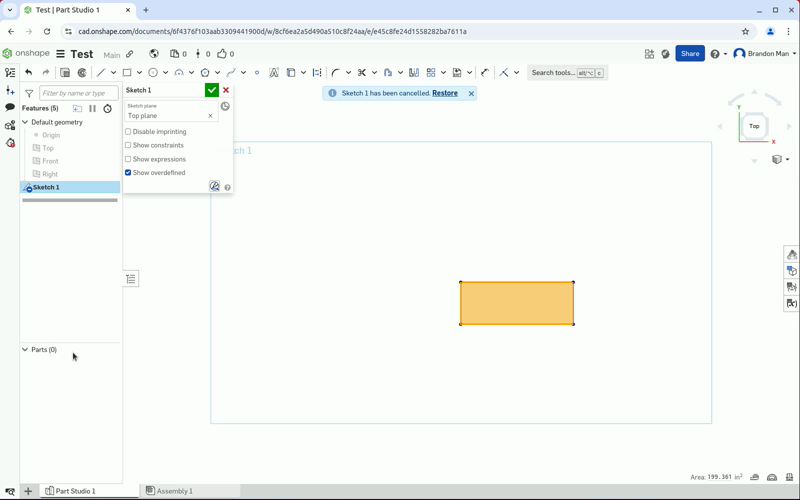
key(shift+e)
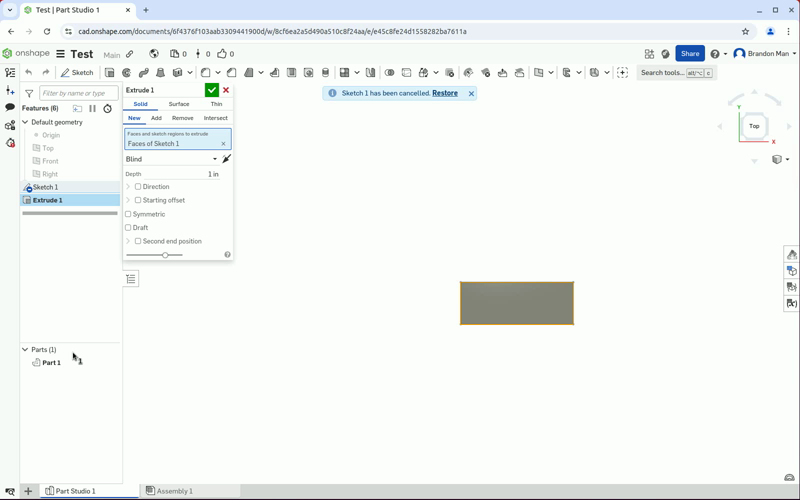
mouse_move(143, 106)
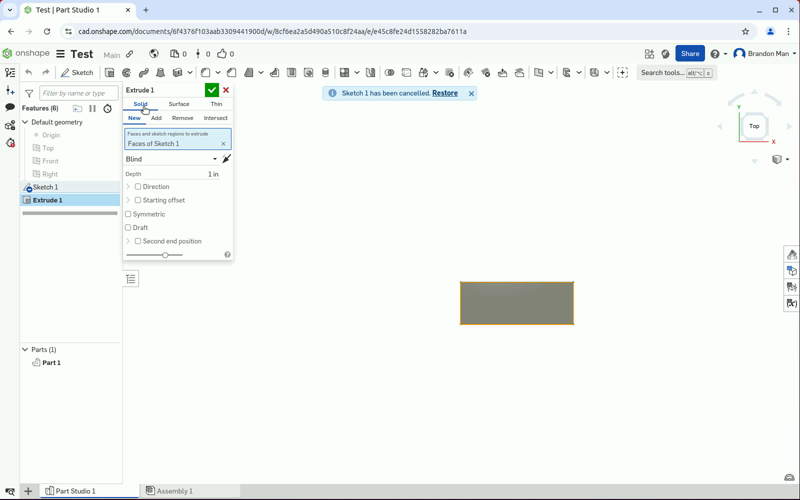
click(143, 106)
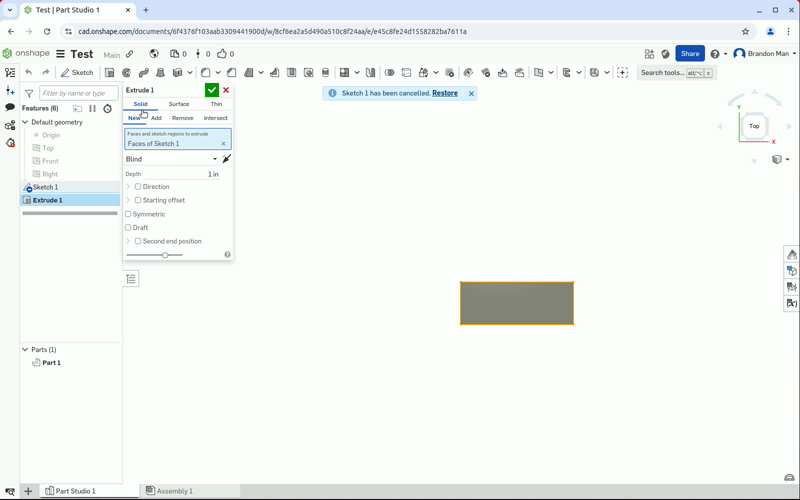
mouse_move(137, 120)
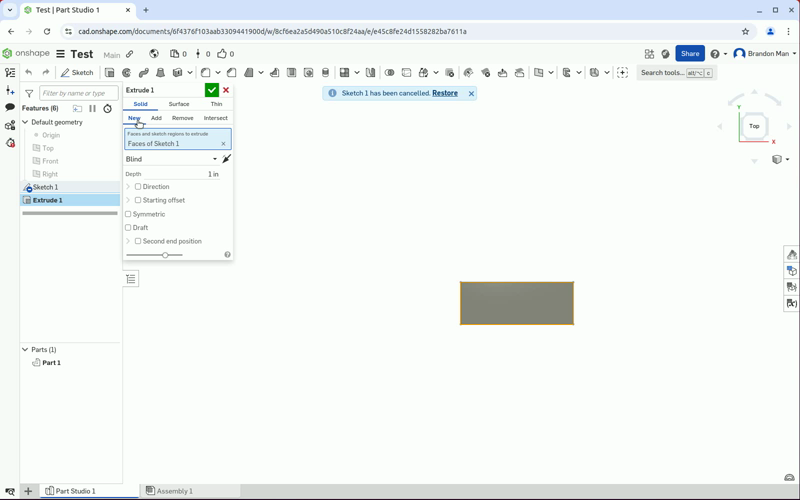
click(137, 120)
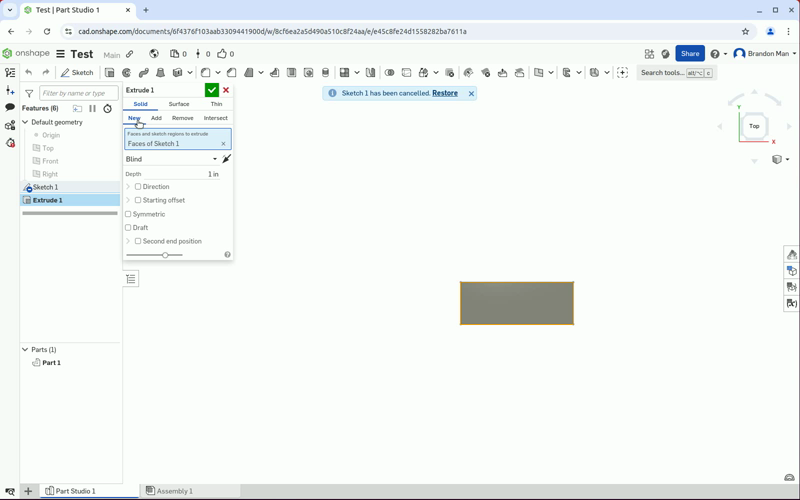
key(tab, 4)
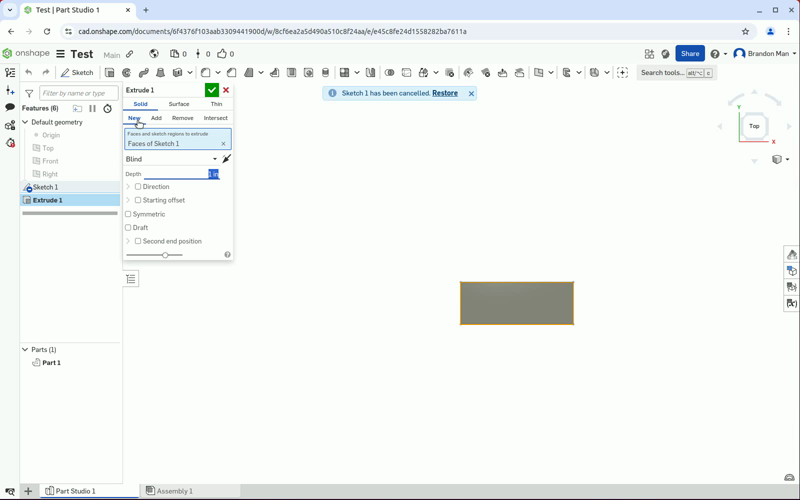
text(5.296)
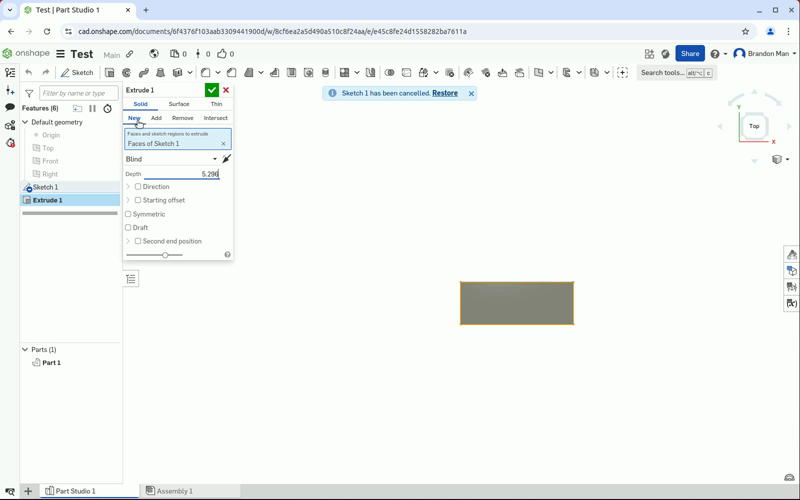
key(enter)
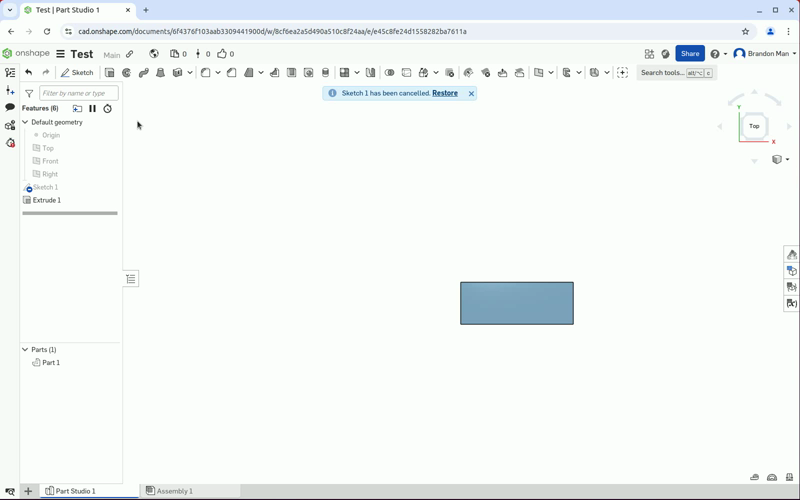
key(shift+h)
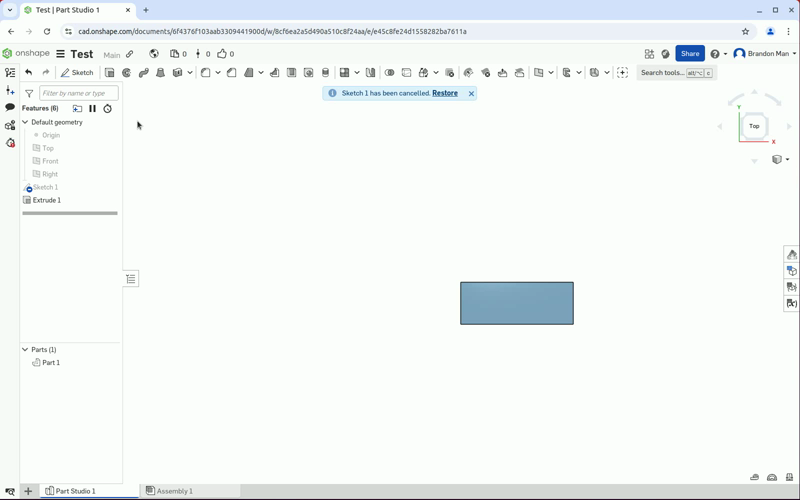
key(shift+h)
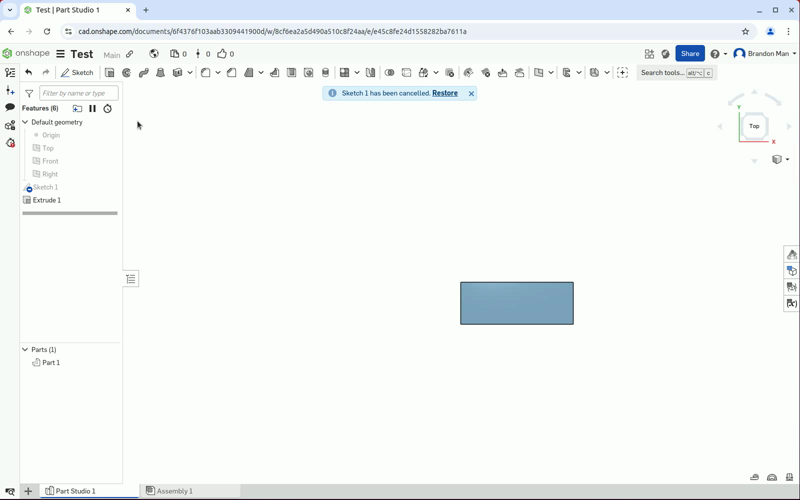
mouse_move(73, 189)
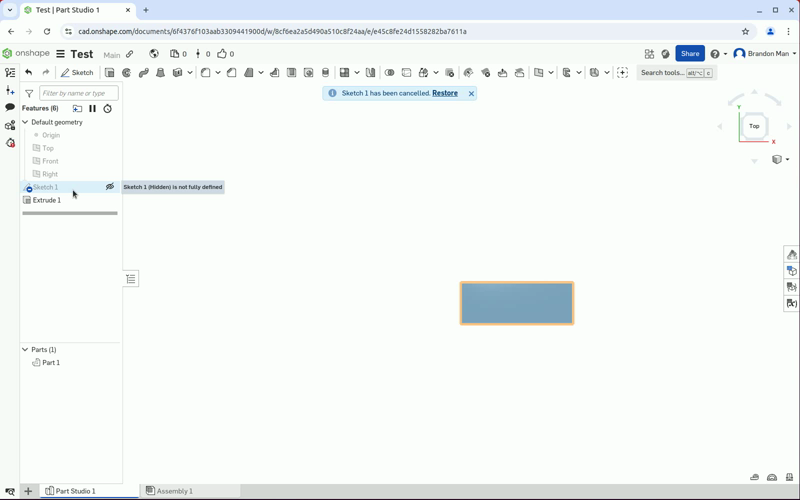
click(73, 189)
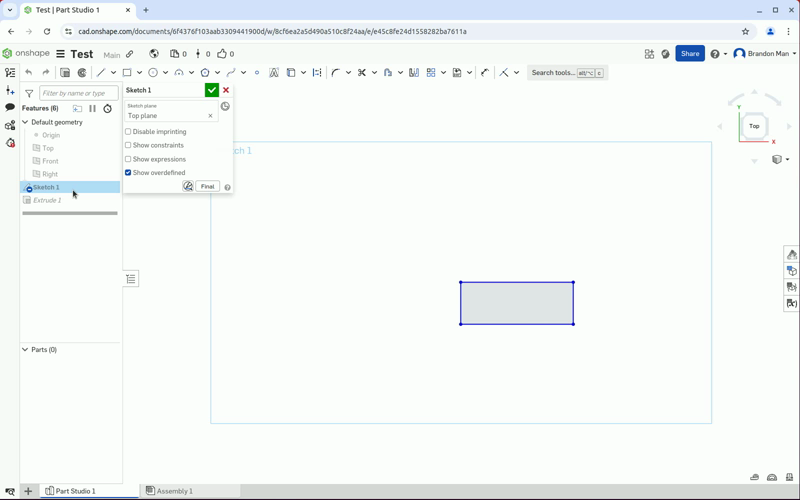
mouse_move(229, 92)
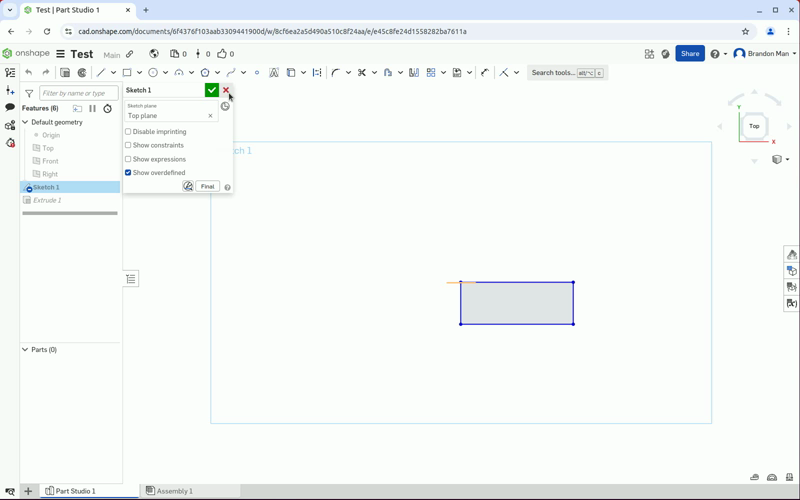
click(229, 92)
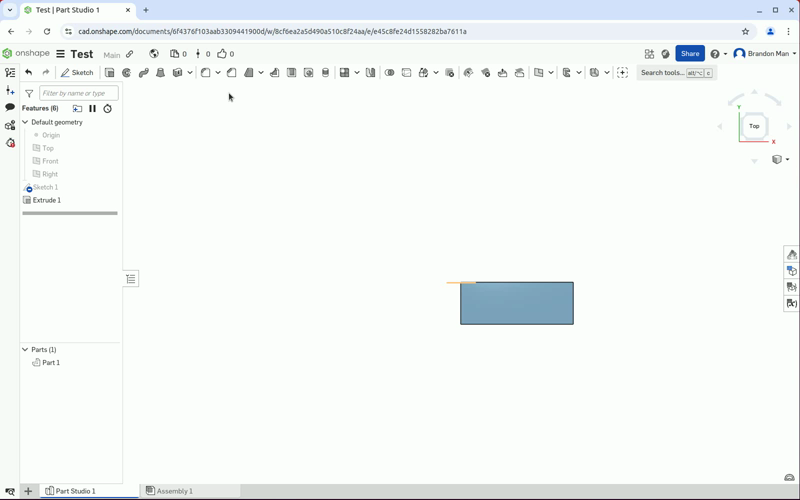
mouse_move(541, 75)
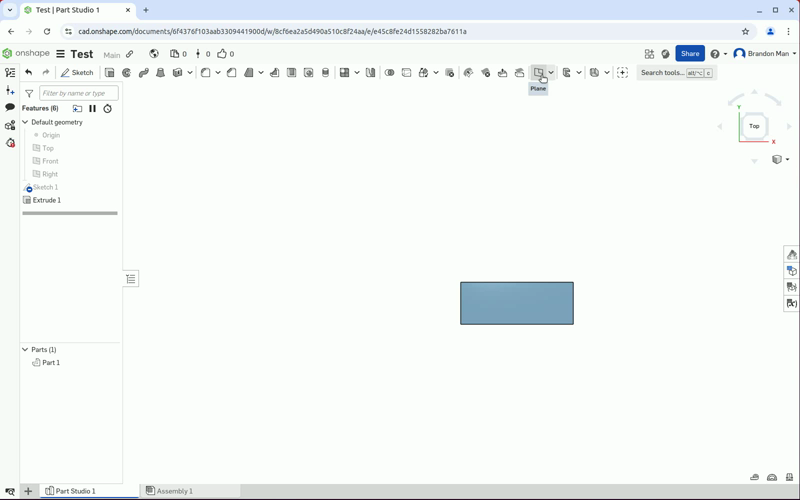
click(541, 75)
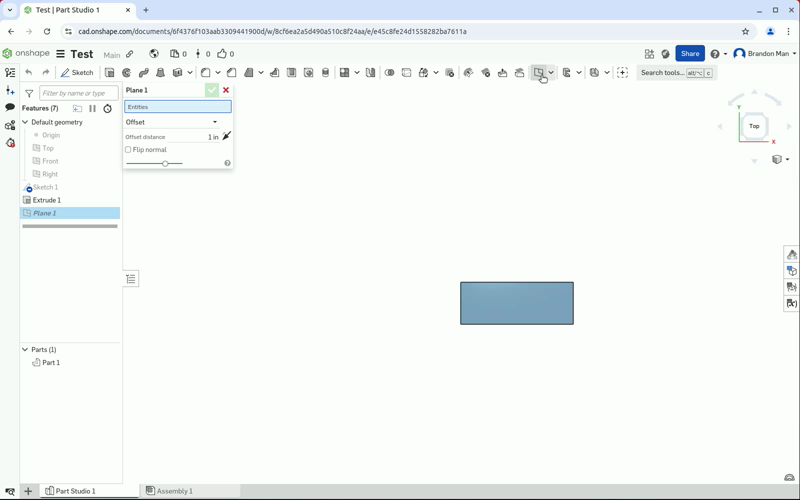
mouse_move(73, 150)
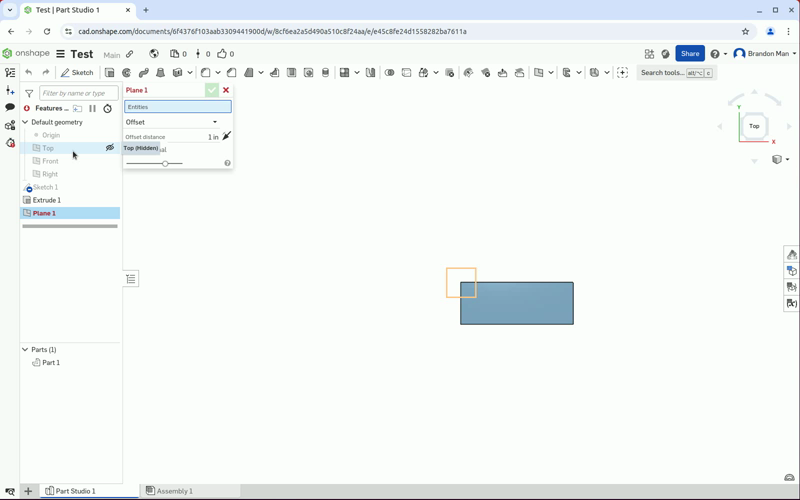
click(73, 150)
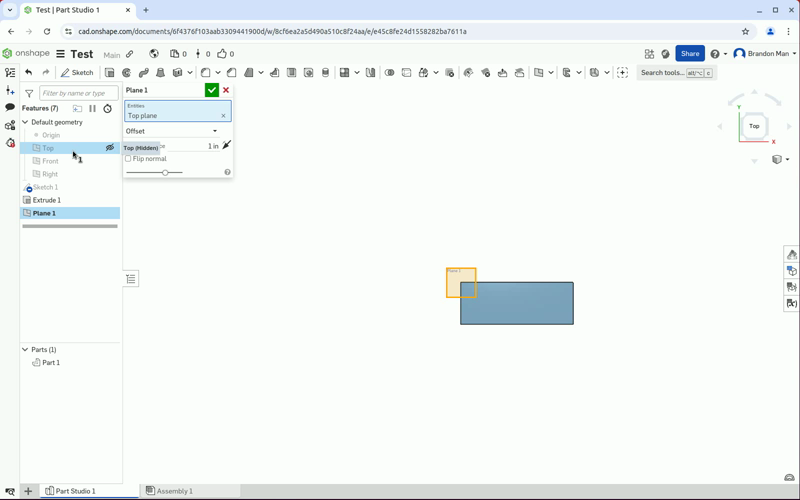
key(tab, 2)
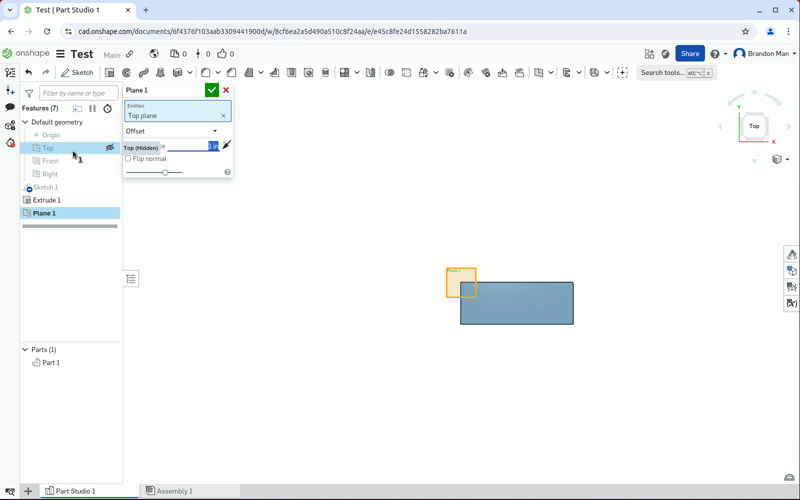
text(5.299)
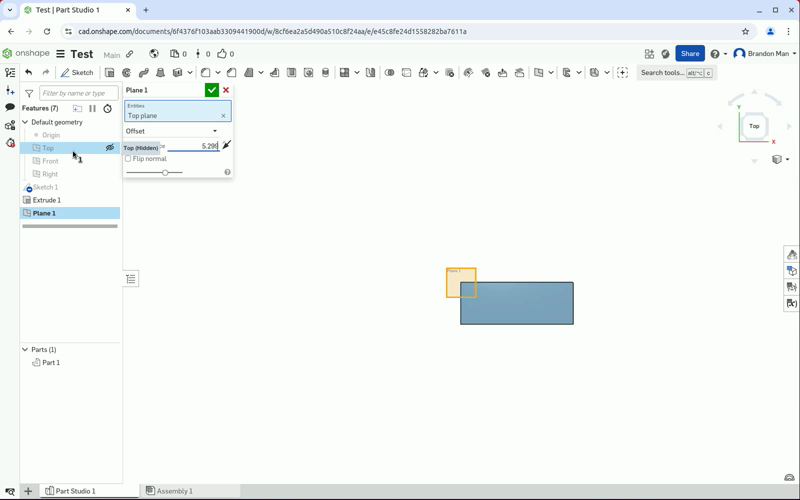
key(enter, 2)
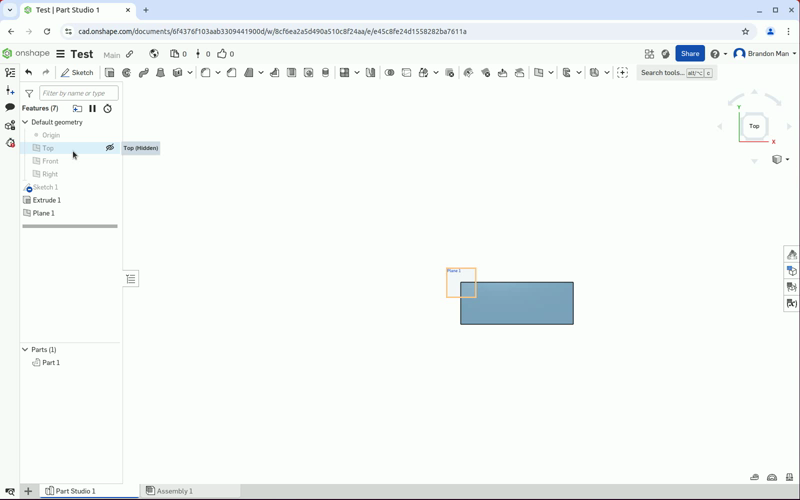
key(shift+s)
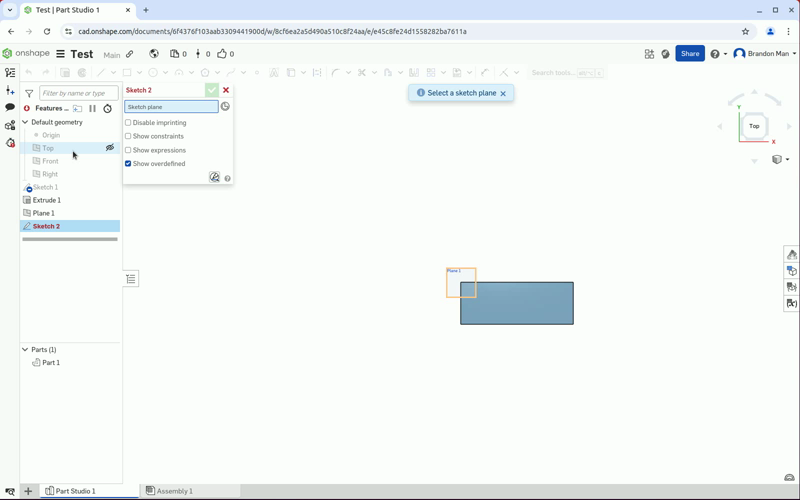
mouse_move(73, 215)
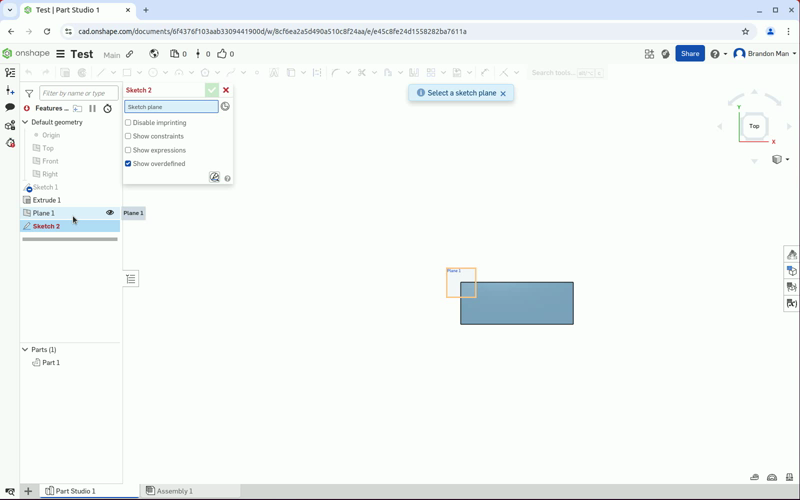
click(73, 215)
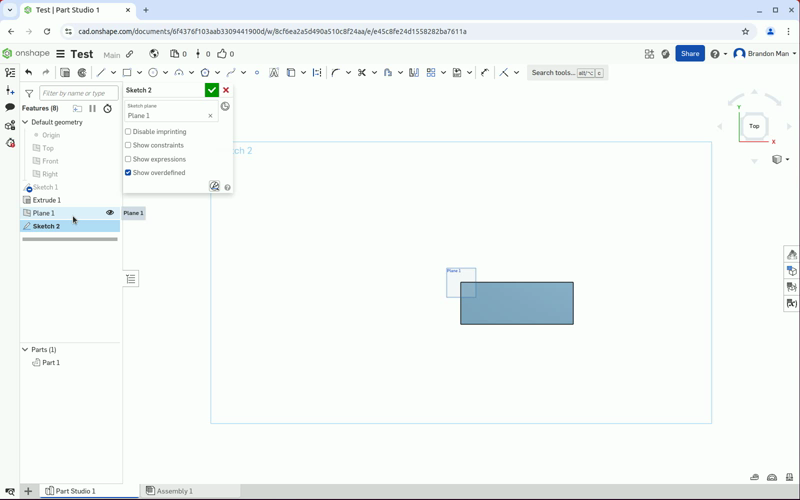
mouse_move(73, 352)
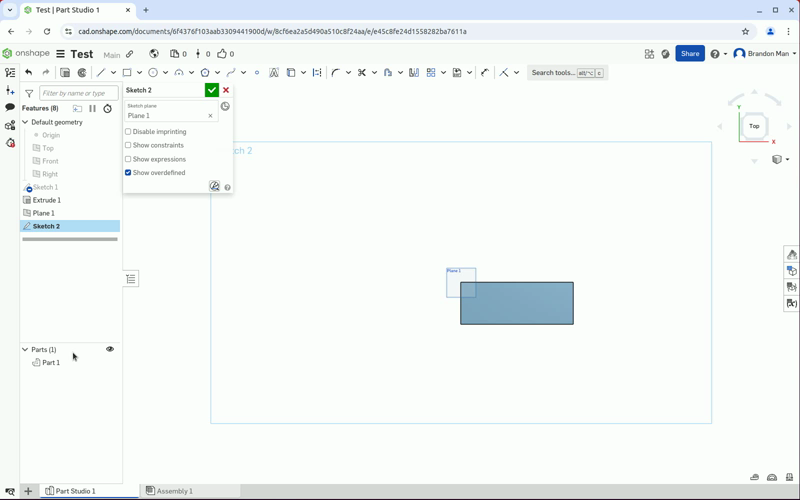
key(y)
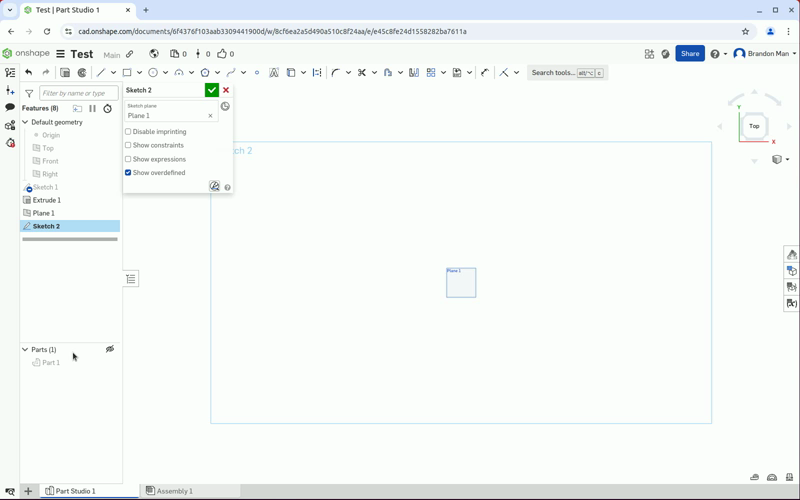
key(l)
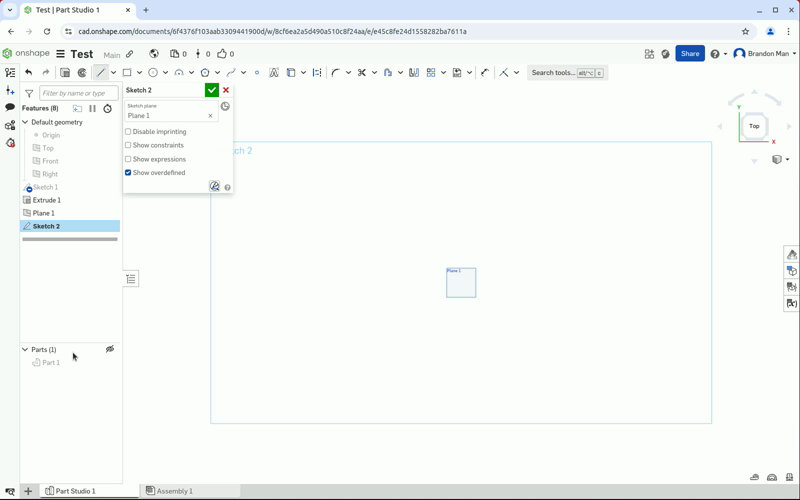
key_down(shift)
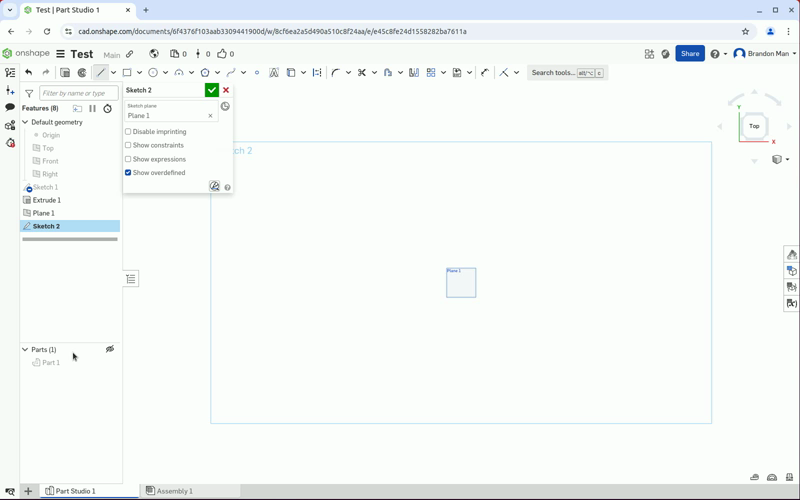
mouse_move(460, 291)
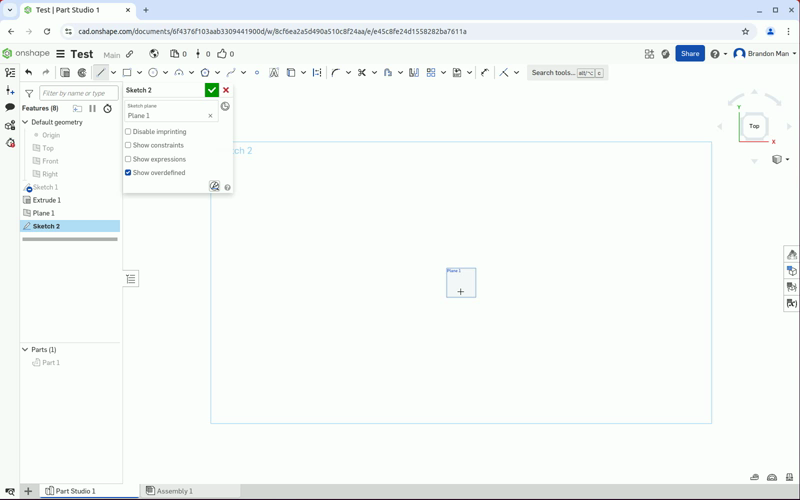
click(460, 291)
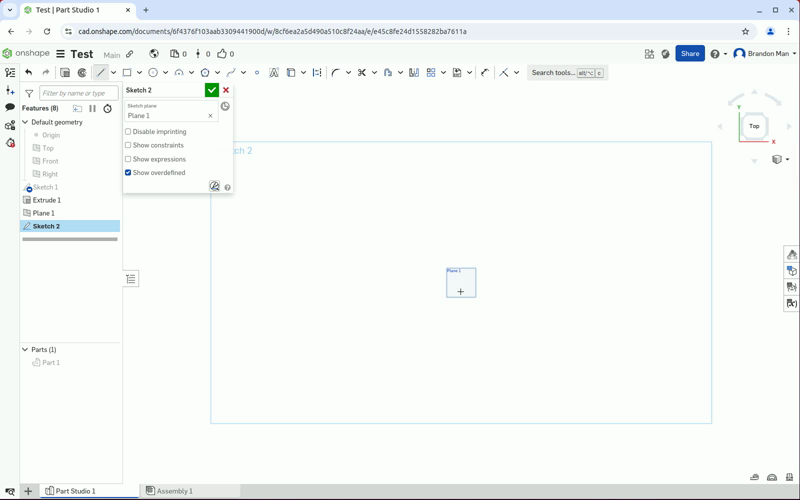
key_up(shift)
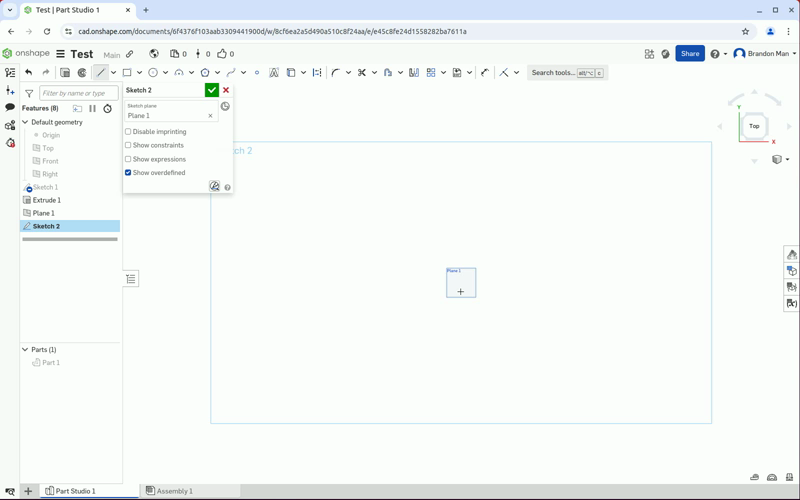
key_down(shift)
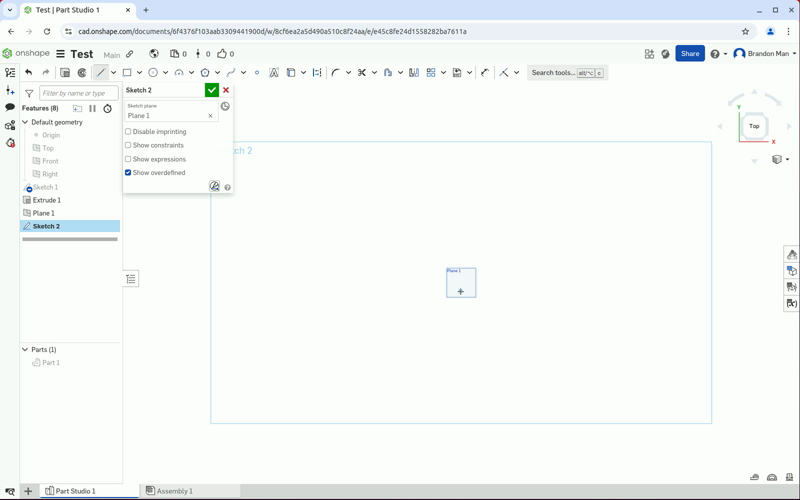
mouse_move(573, 291)
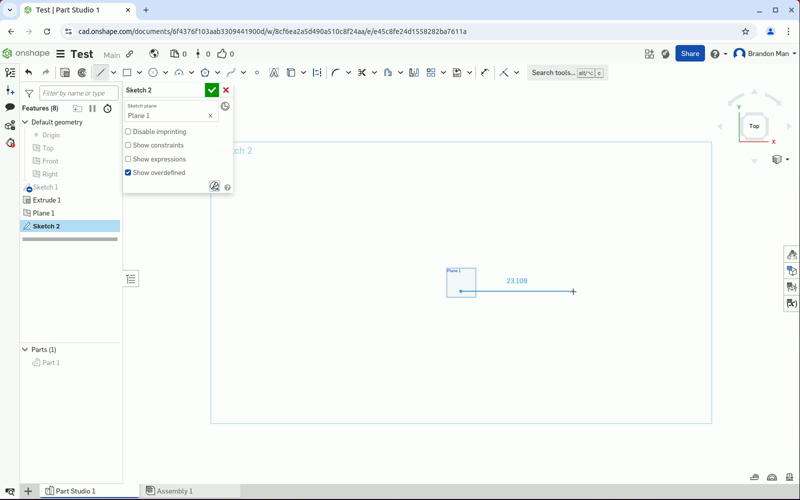
click(573, 291)
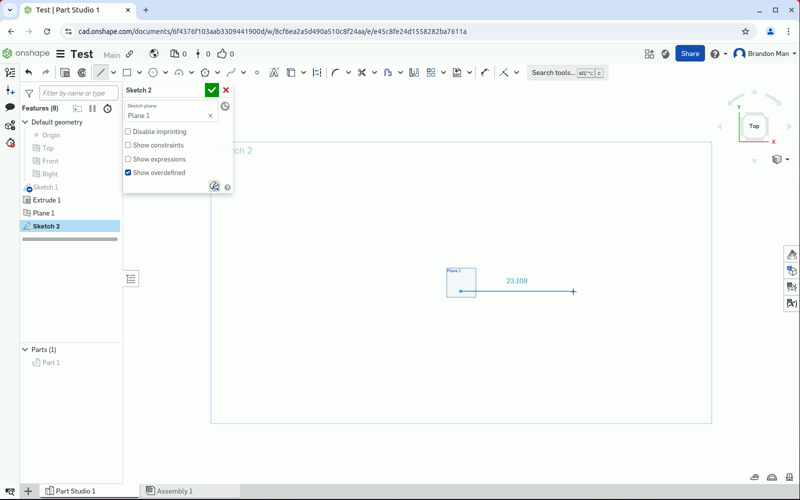
key_up(shift)
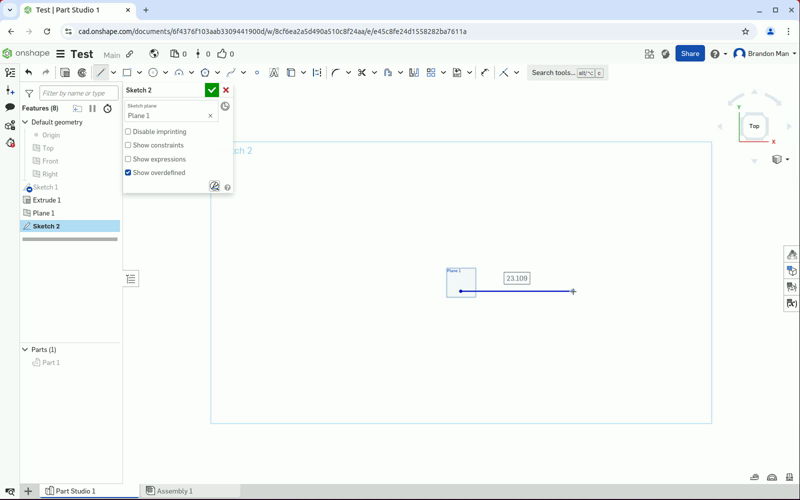
key_down(shift)
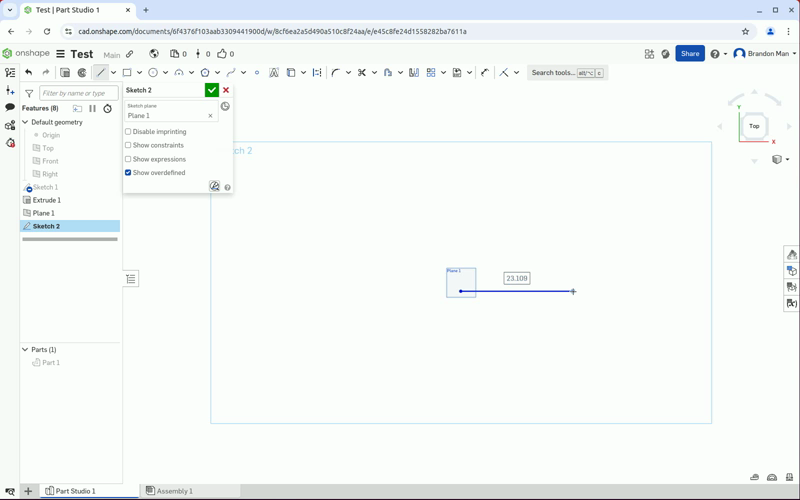
mouse_move(589, 291)
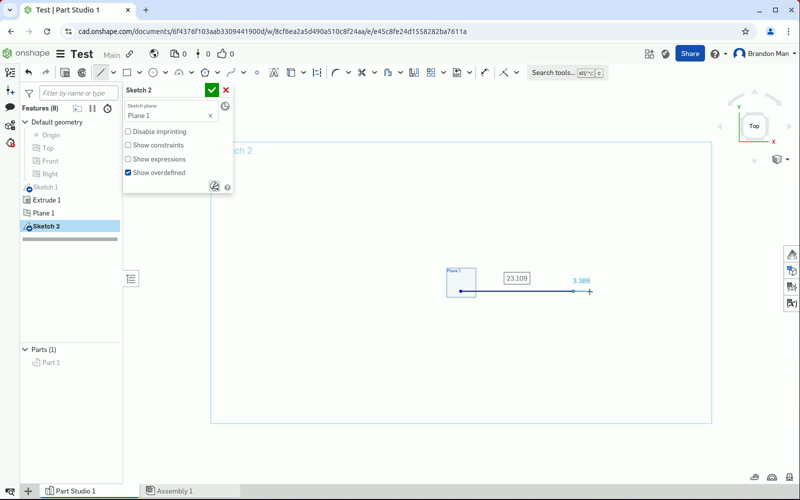
mouse_move(573, 282)
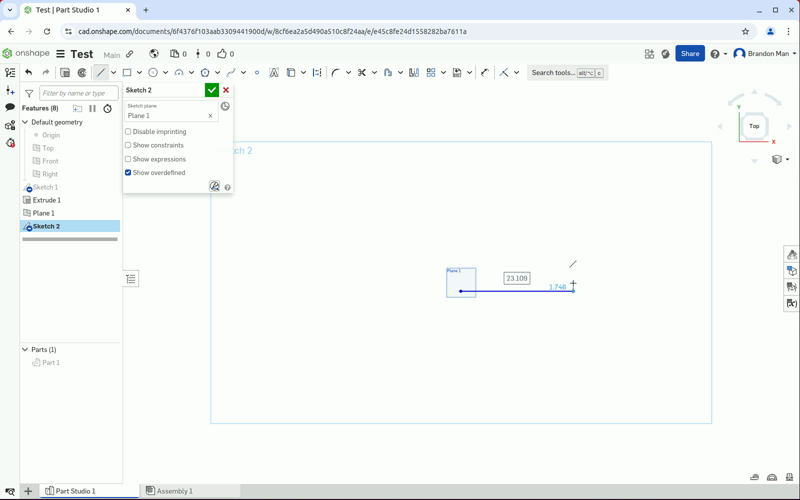
click(573, 282)
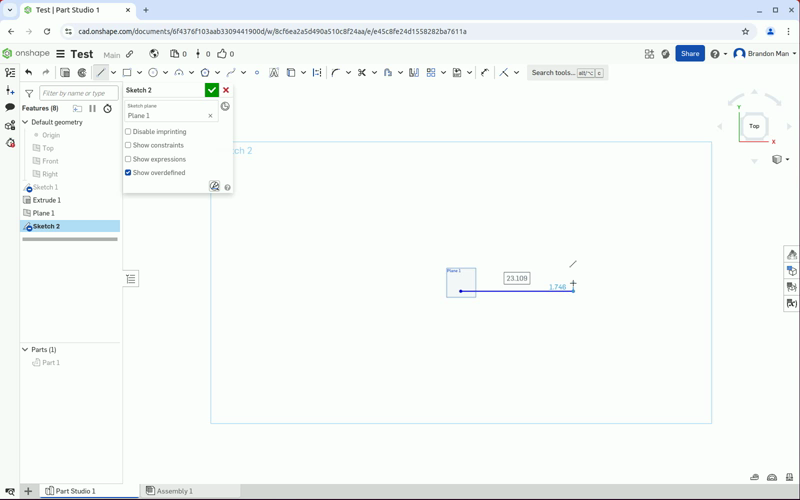
key_up(shift)
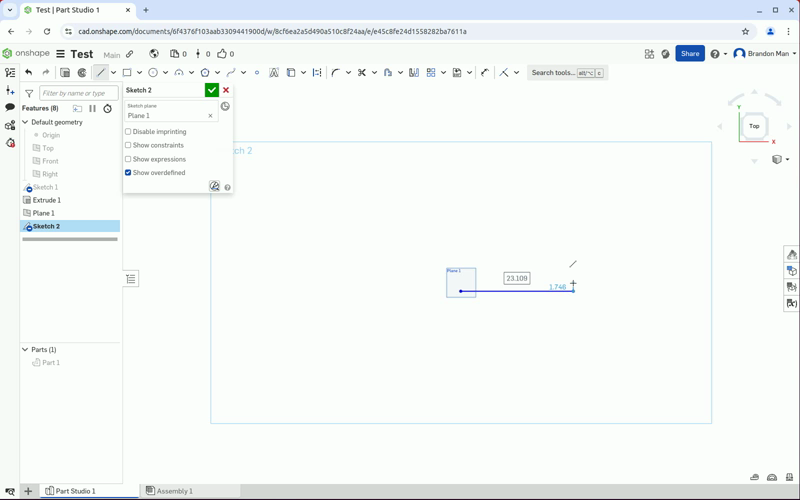
key_down(shift)
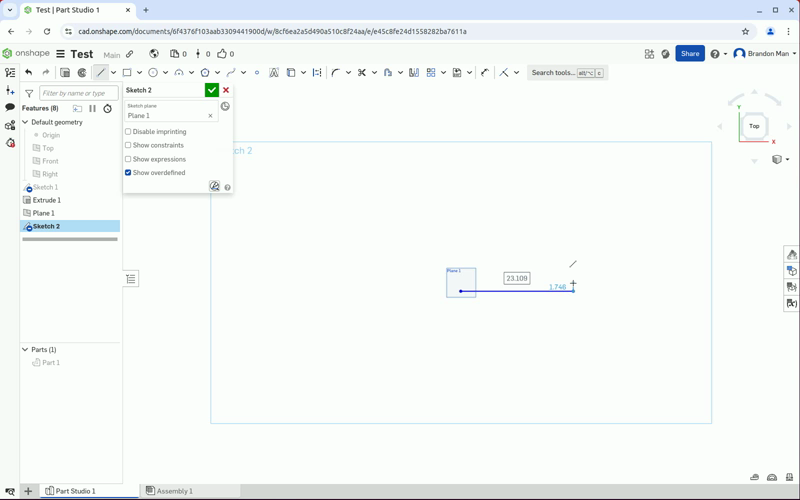
mouse_move(460, 282)
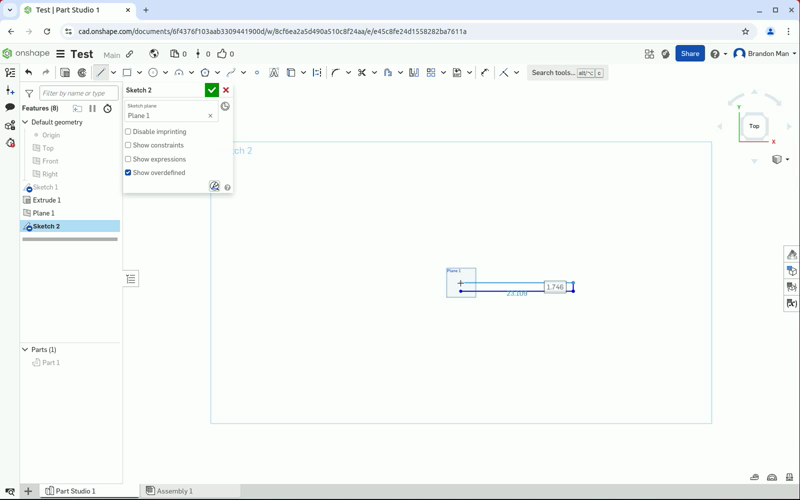
click(460, 282)
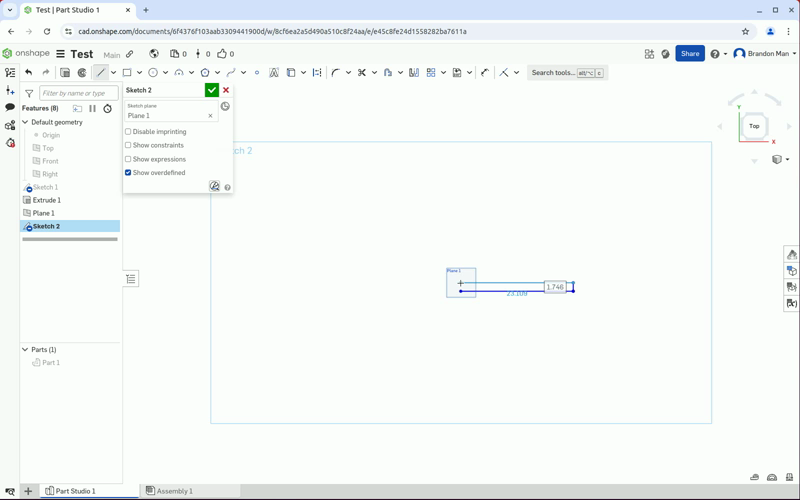
key_up(shift)
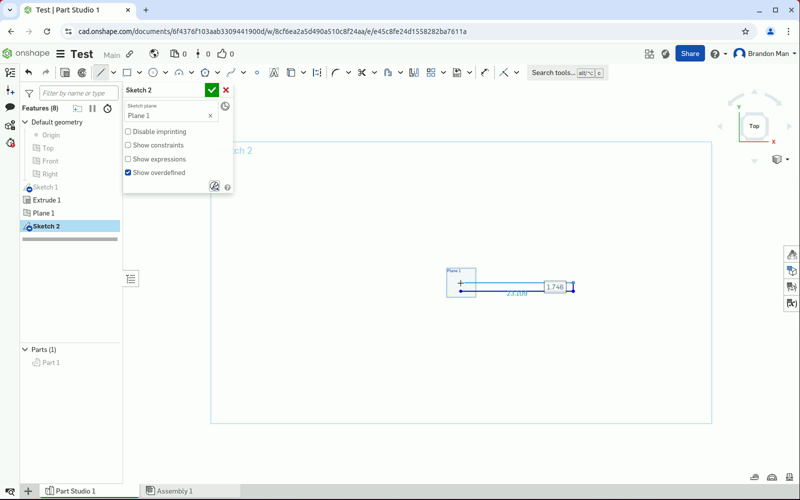
mouse_move(490, 282)
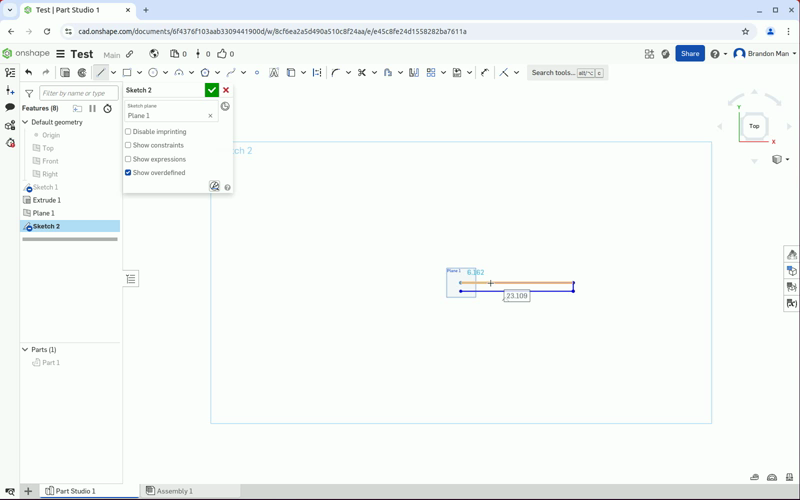
key_down(shift)
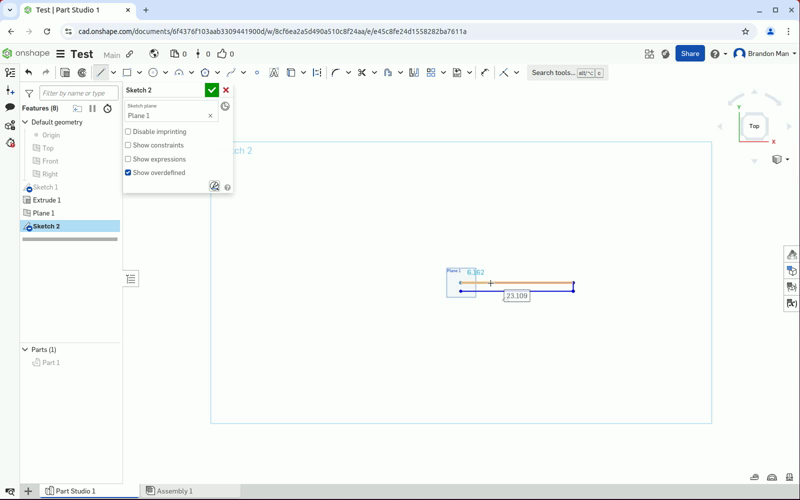
mouse_move(460, 291)
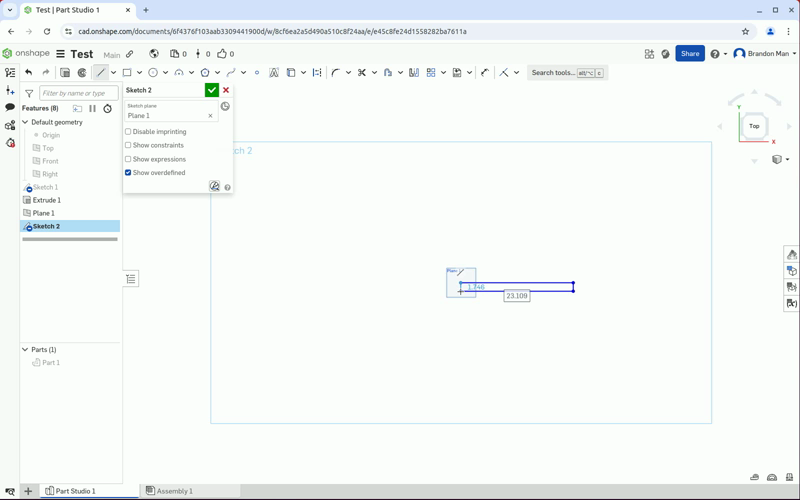
key_up(shift)
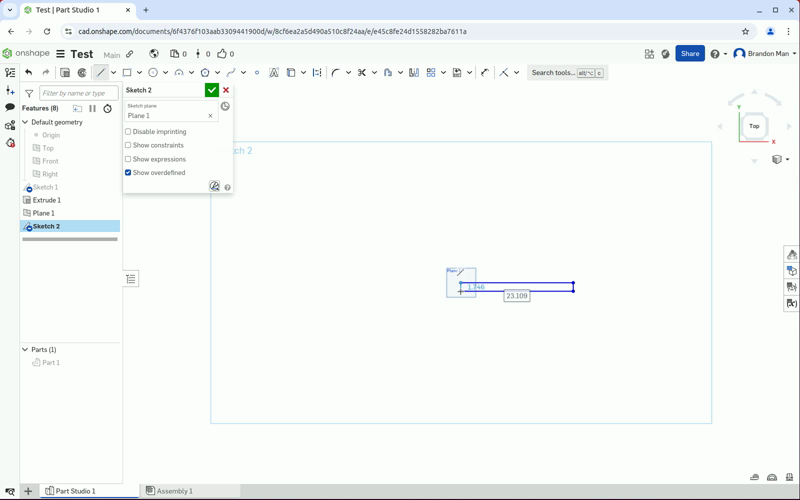
click(460, 291)
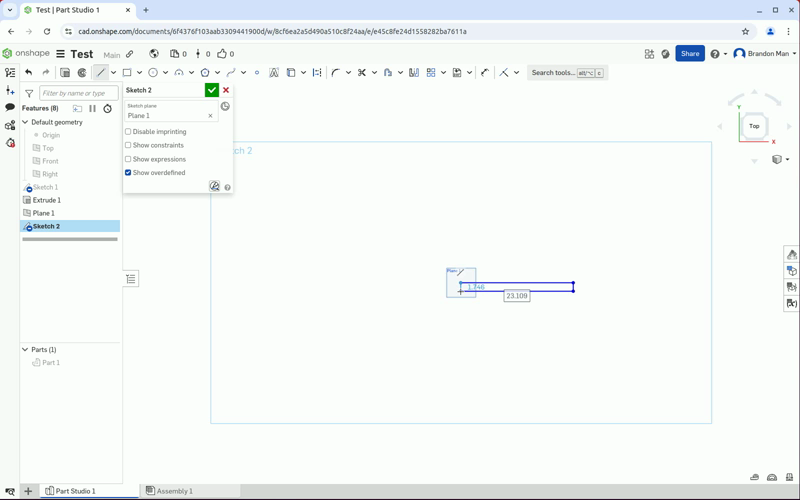
key(esc)
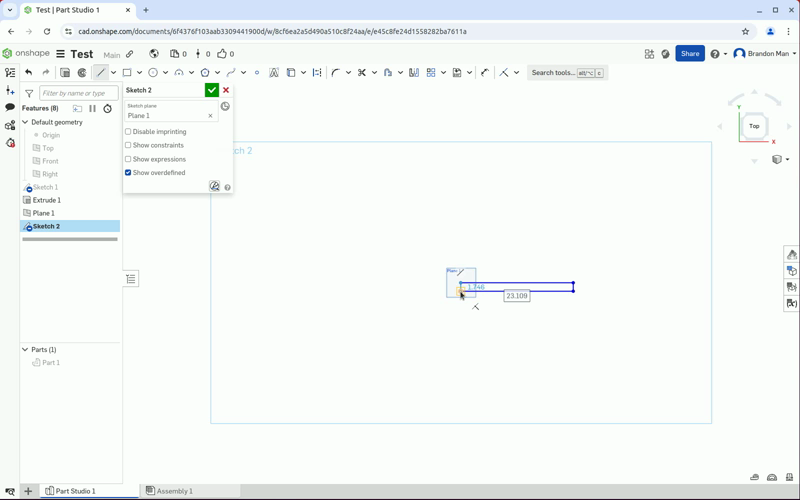
mouse_move(523, 283)
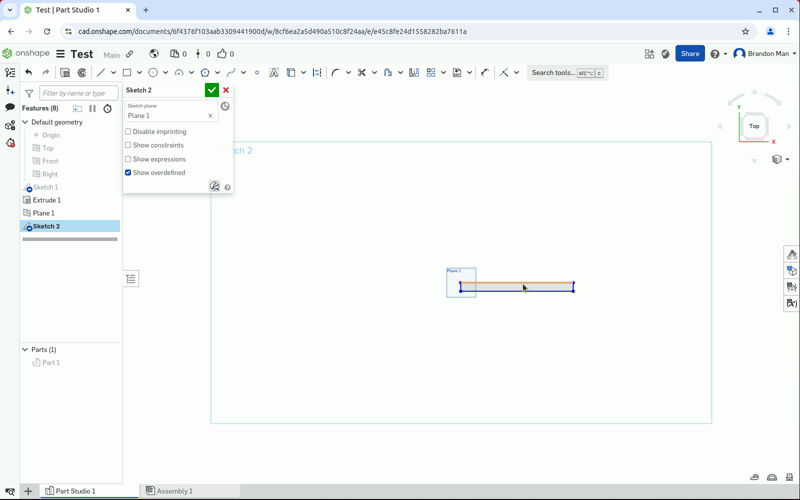
scroll(6)
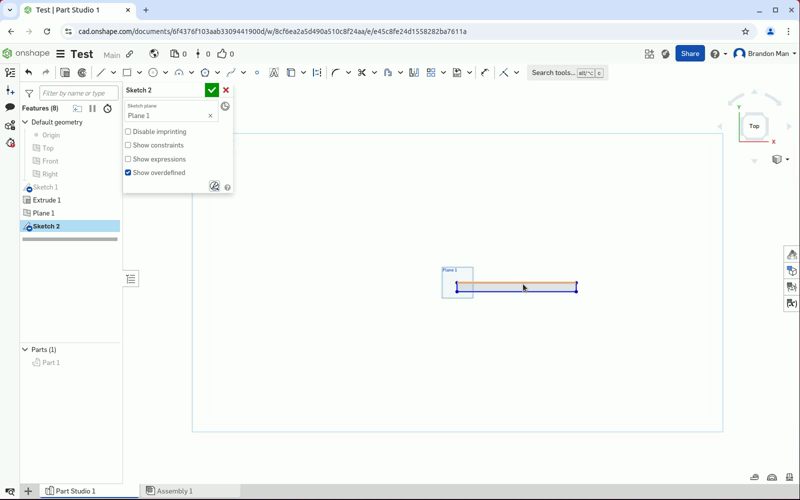
scroll(6)
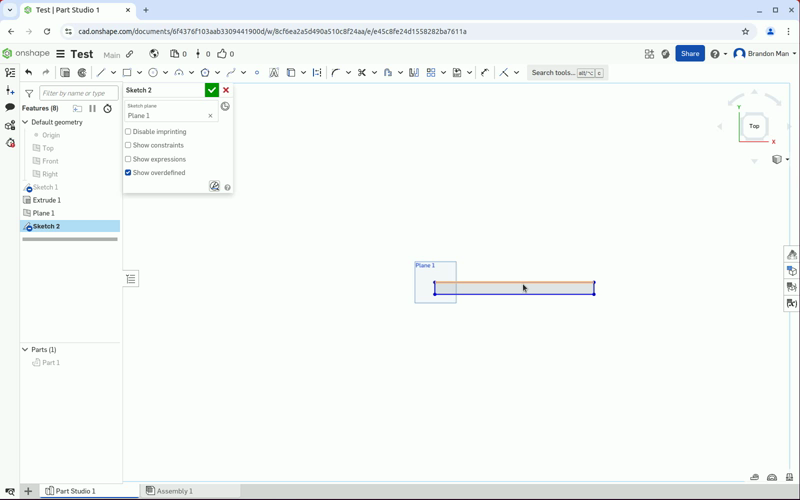
scroll(6)
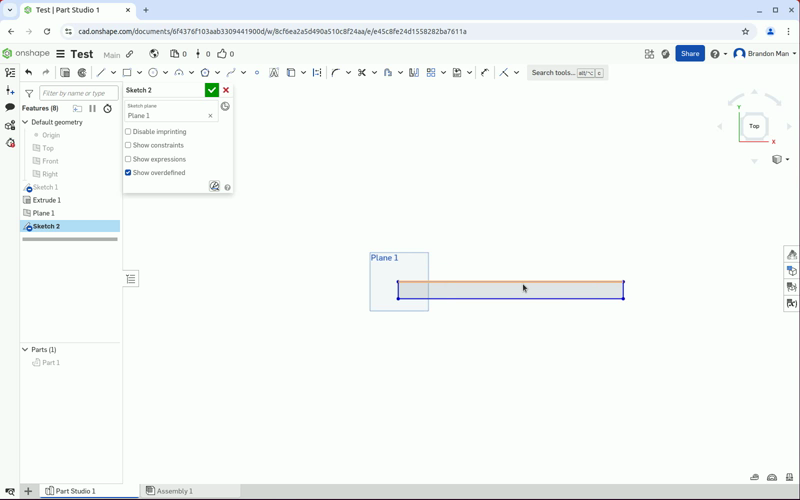
scroll(6)
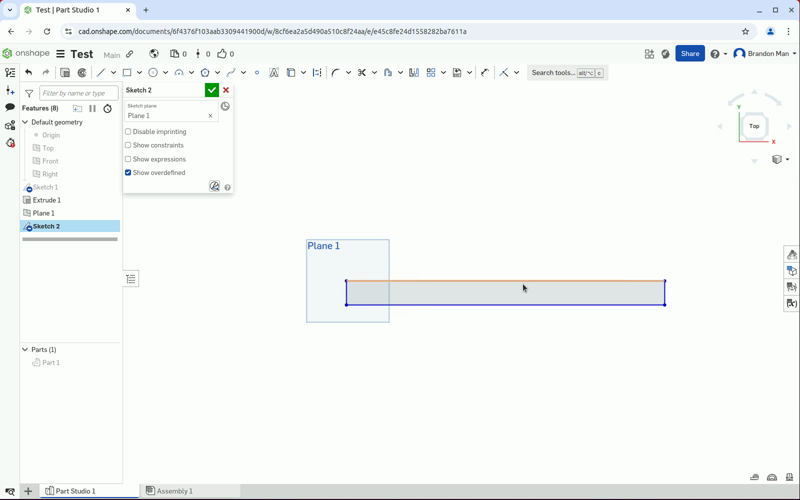
scroll(6)
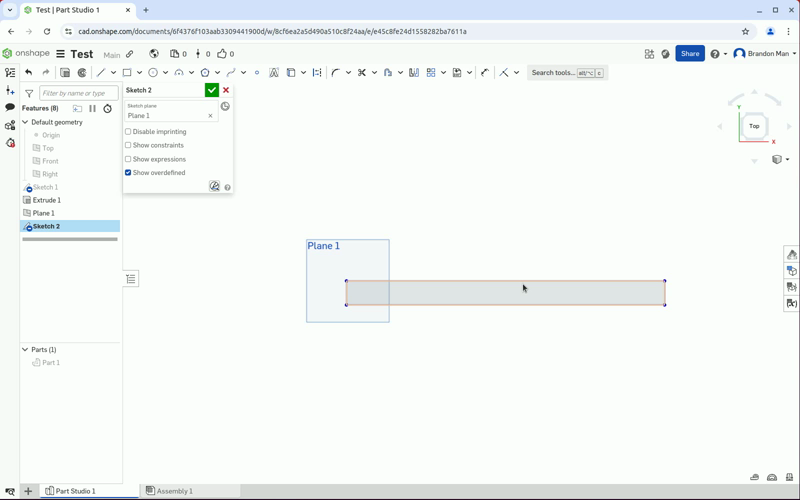
scroll(6)
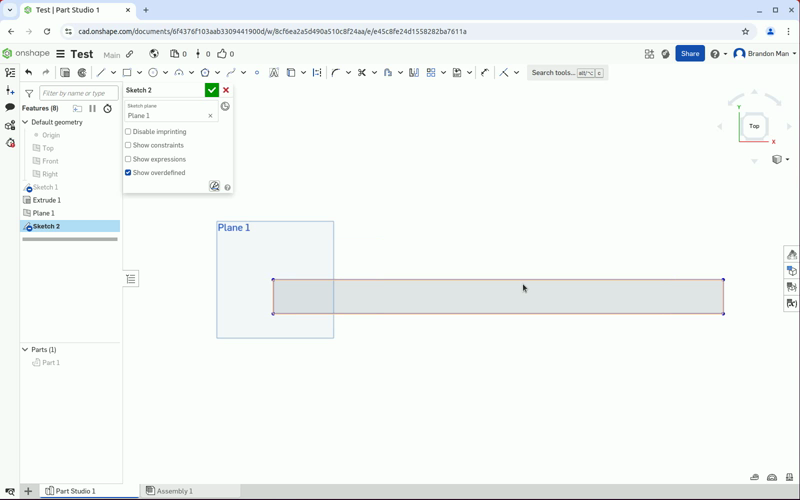
scroll(6)
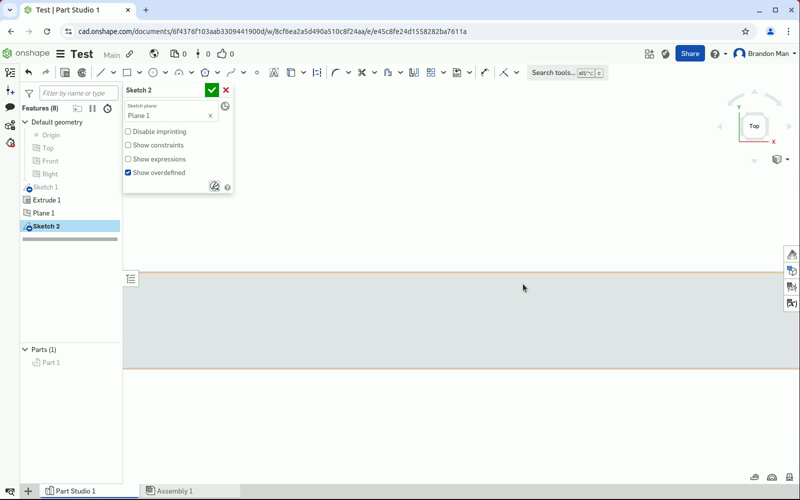
click(523, 283)
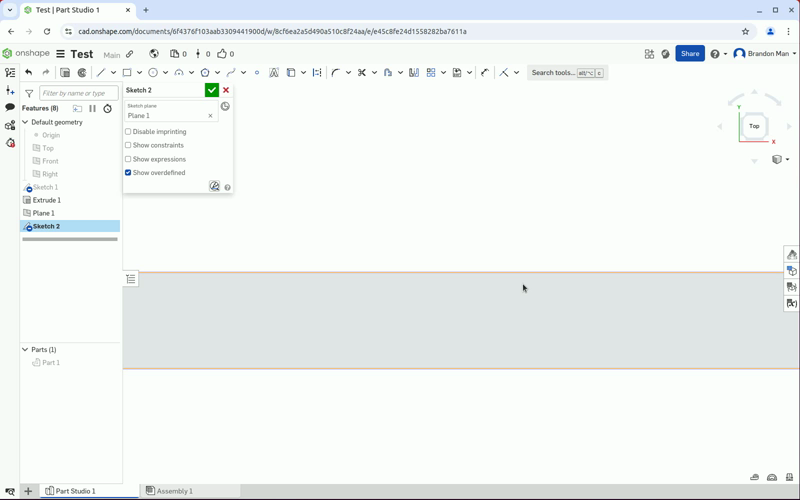
scroll(-6)
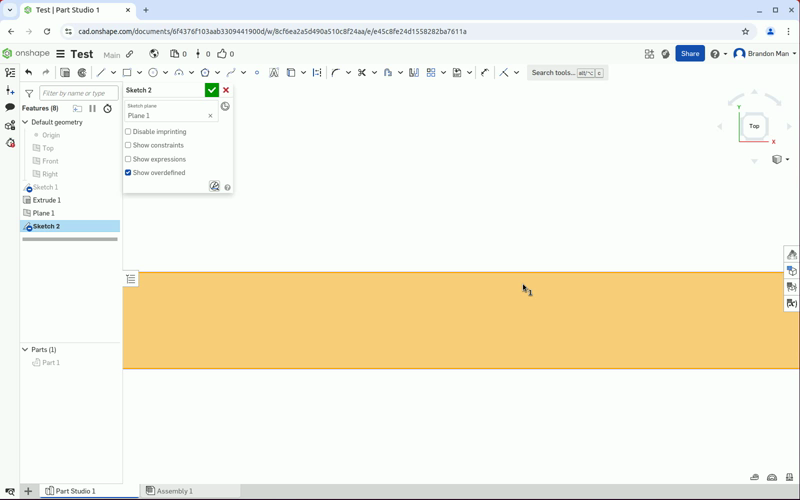
scroll(-6)
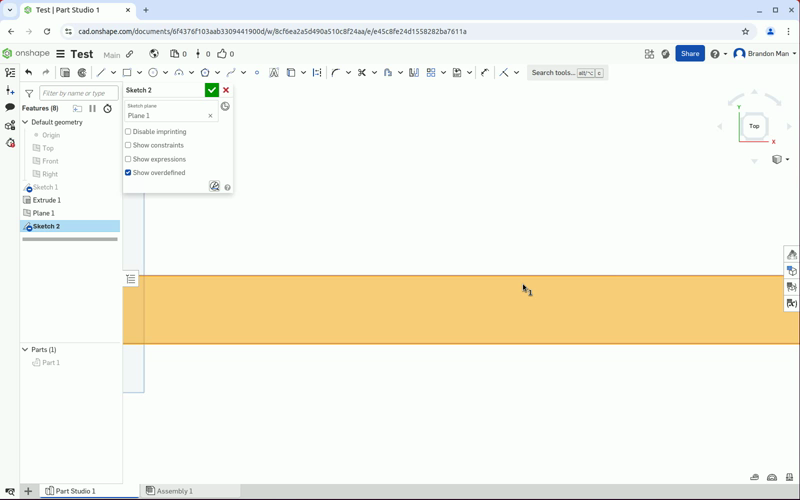
scroll(-6)
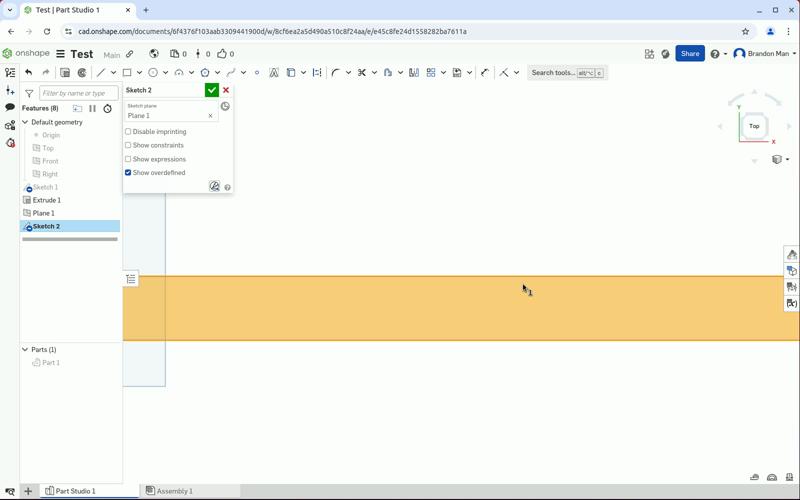
scroll(-6)
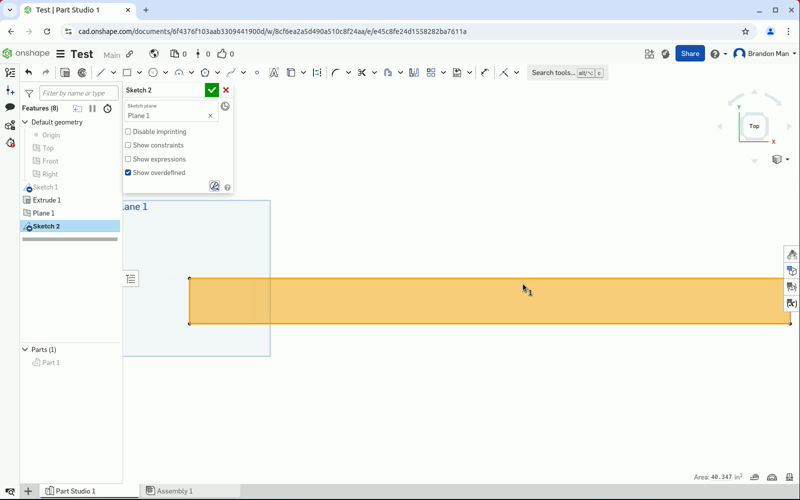
scroll(-6)
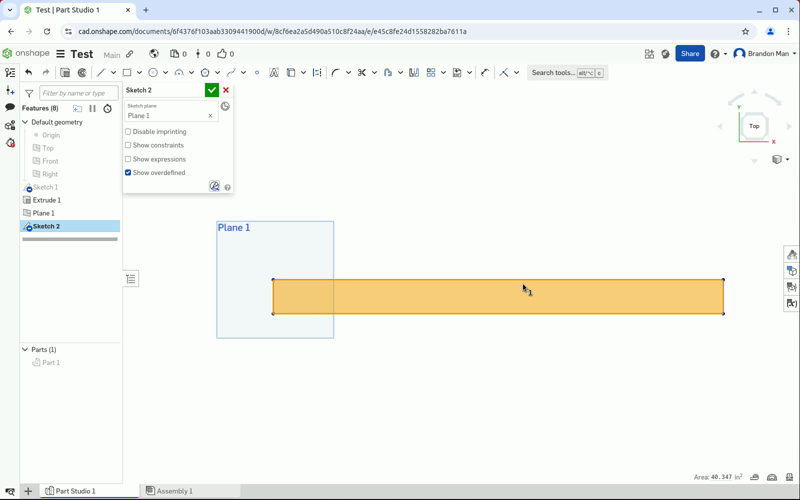
scroll(-6)
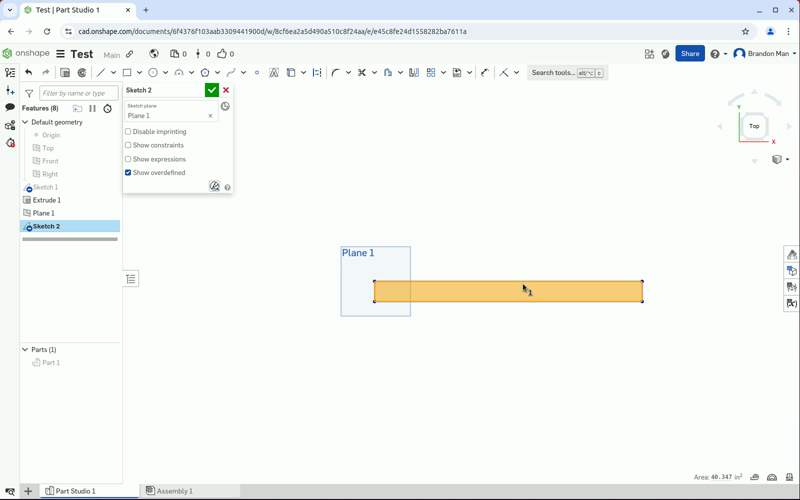
scroll(-6)
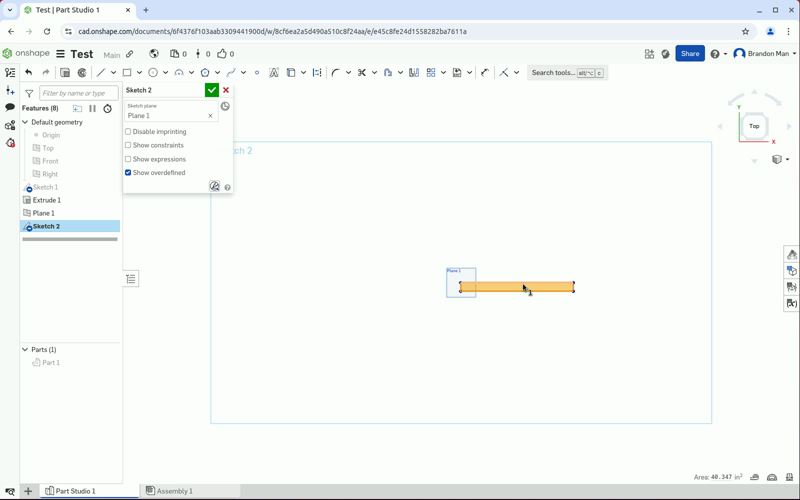
mouse_move(73, 352)
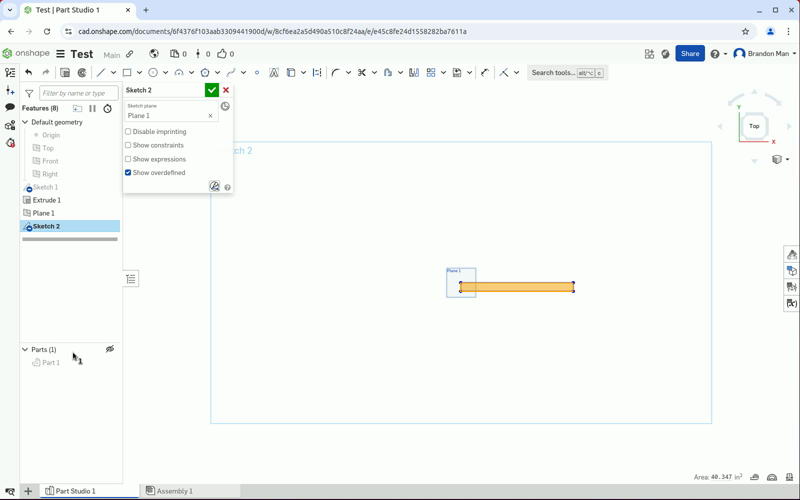
key(shift+y)
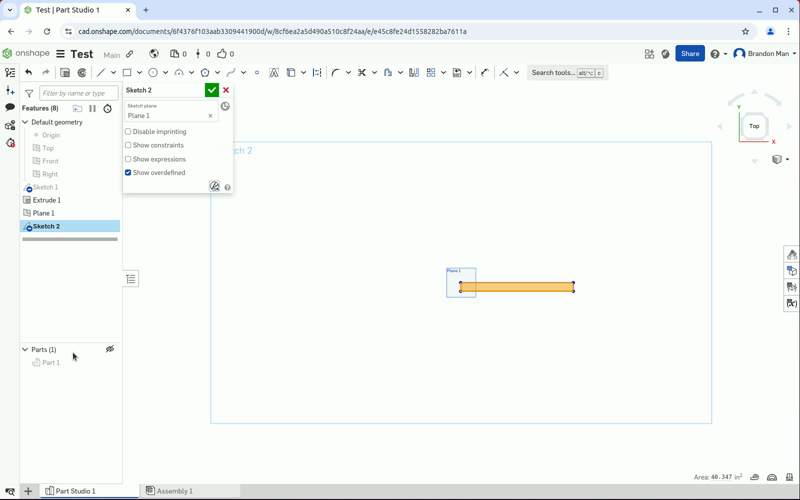
key(shift+e)
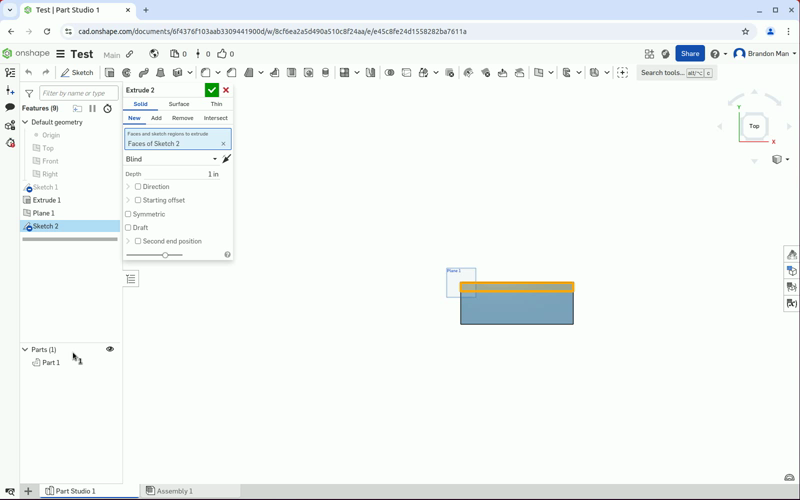
mouse_move(143, 106)
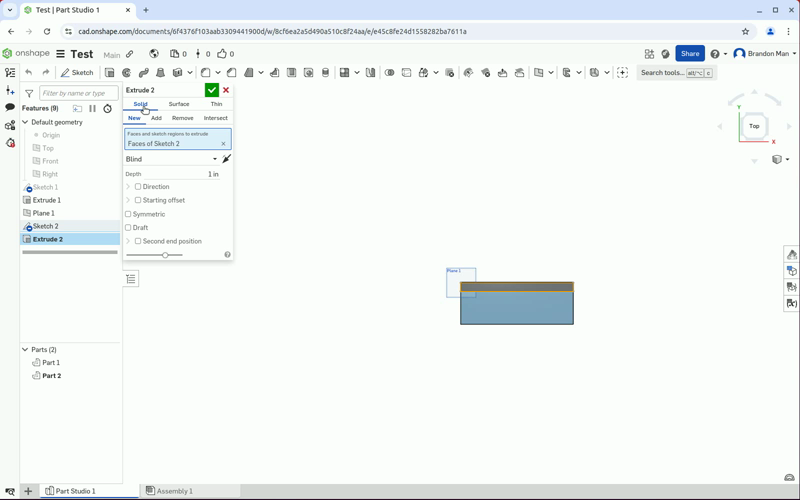
click(143, 106)
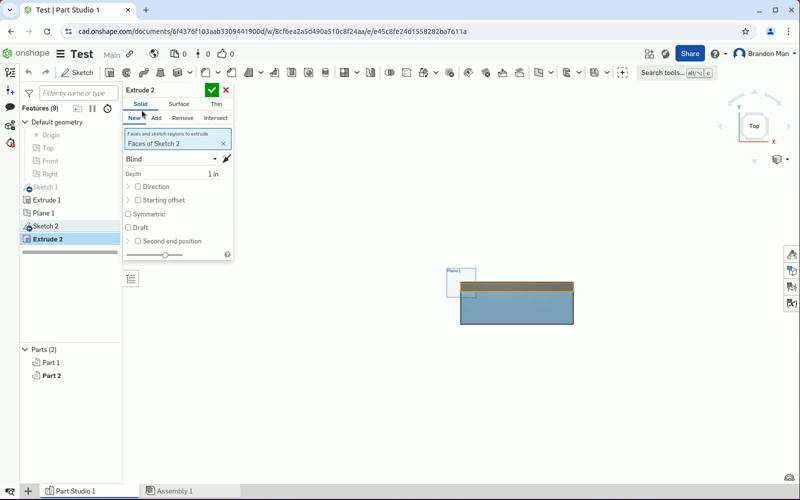
mouse_move(137, 120)
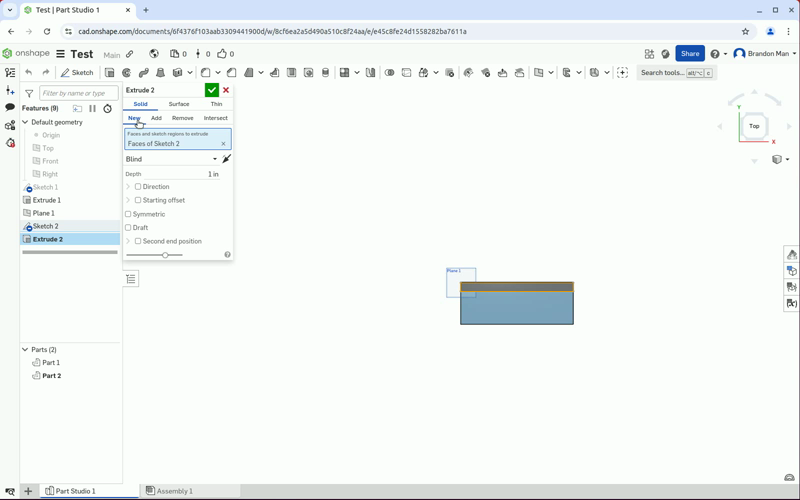
click(137, 120)
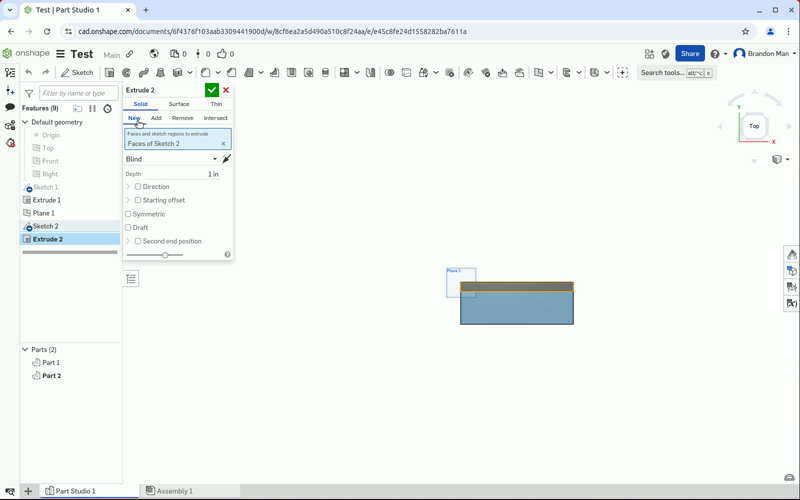
key(tab, 4)
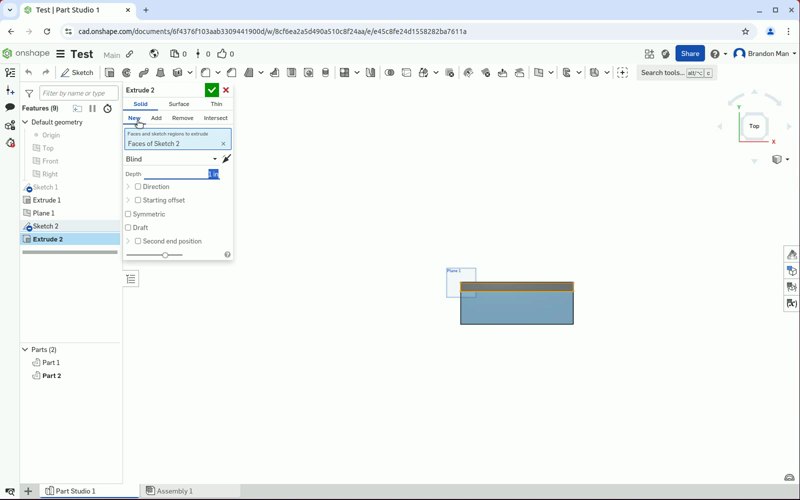
text(9.147)
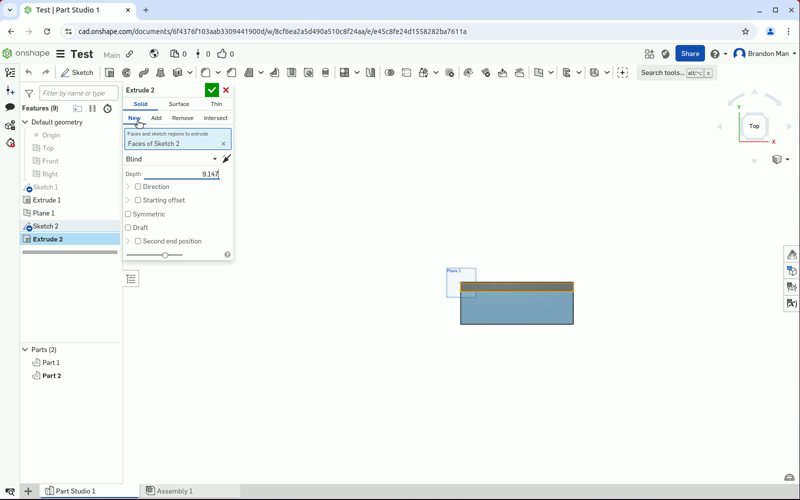
key(enter)
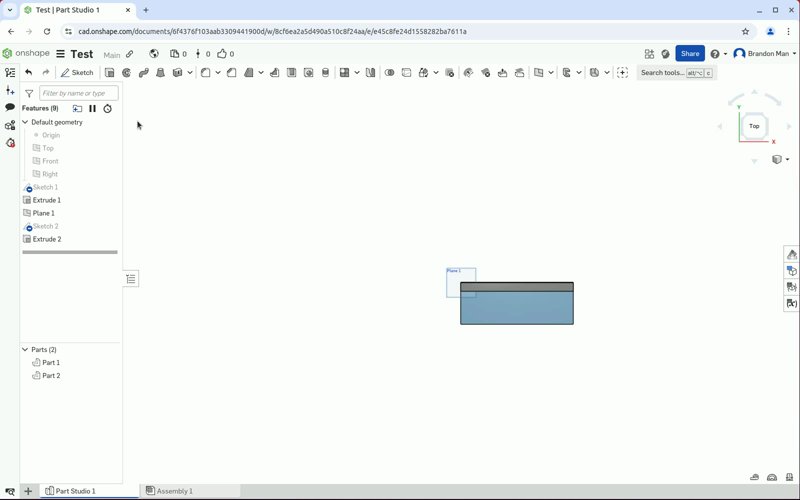
key(shift+h)
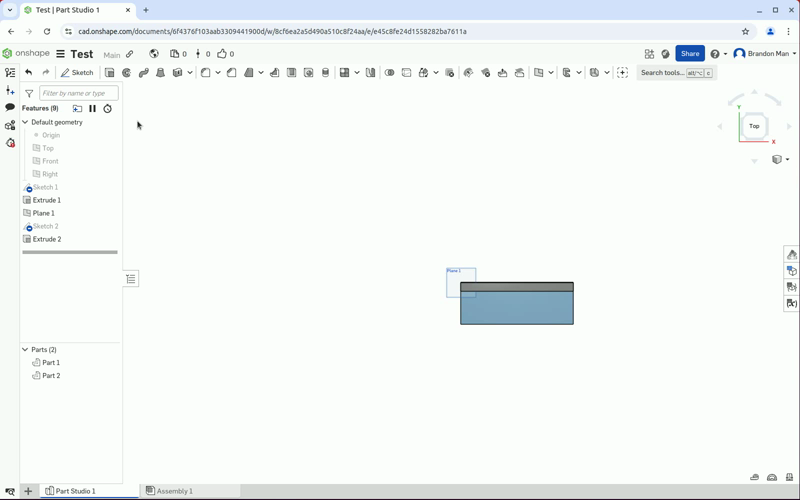
key(shift+h)
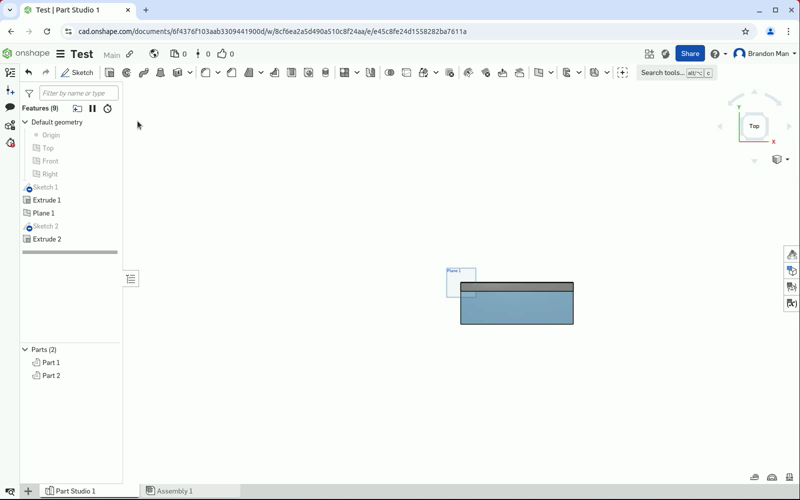
mouse_move(73, 189)
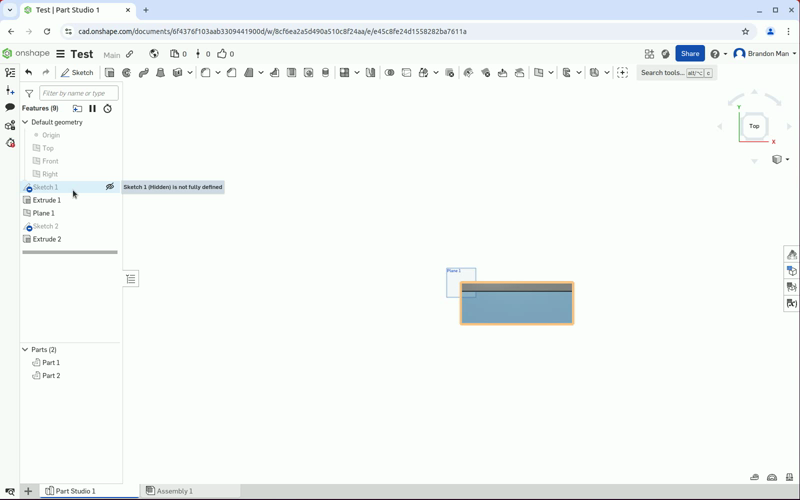
click(73, 189)
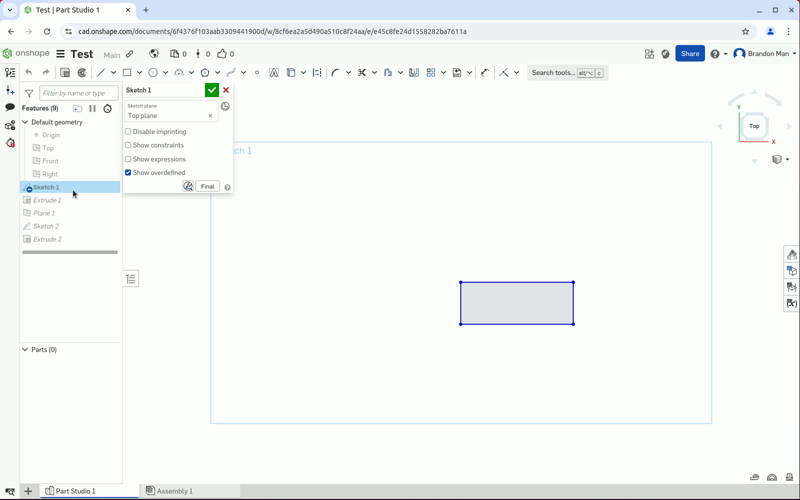
mouse_move(229, 92)
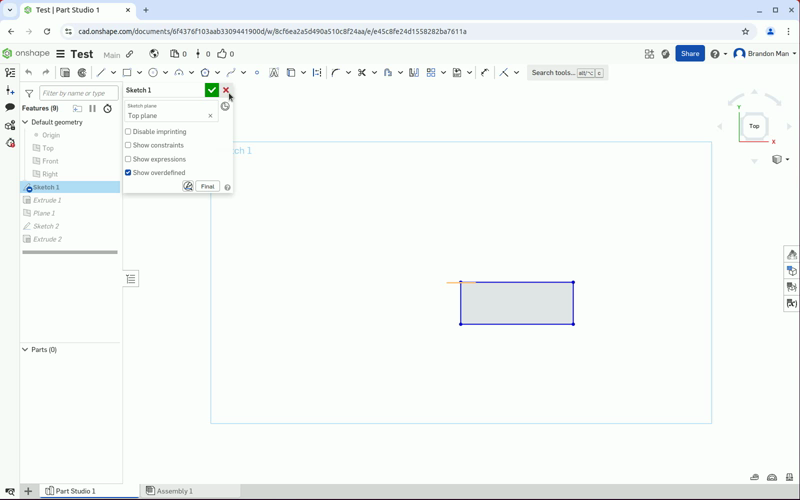
click(229, 92)
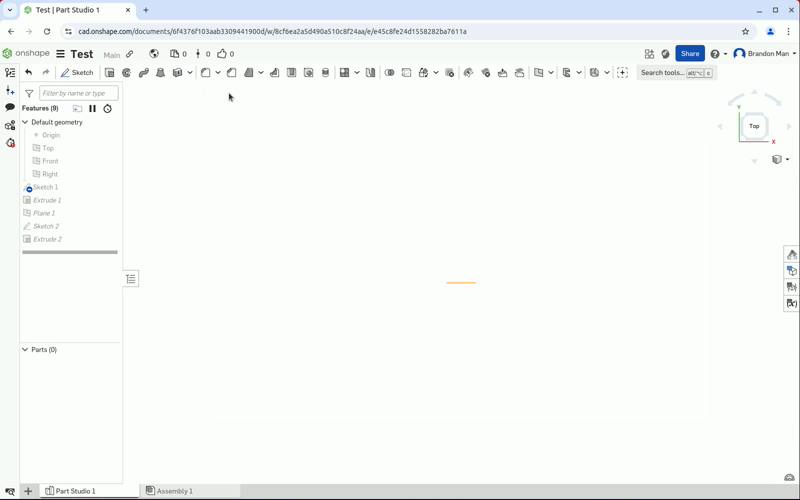
key(shift+s)
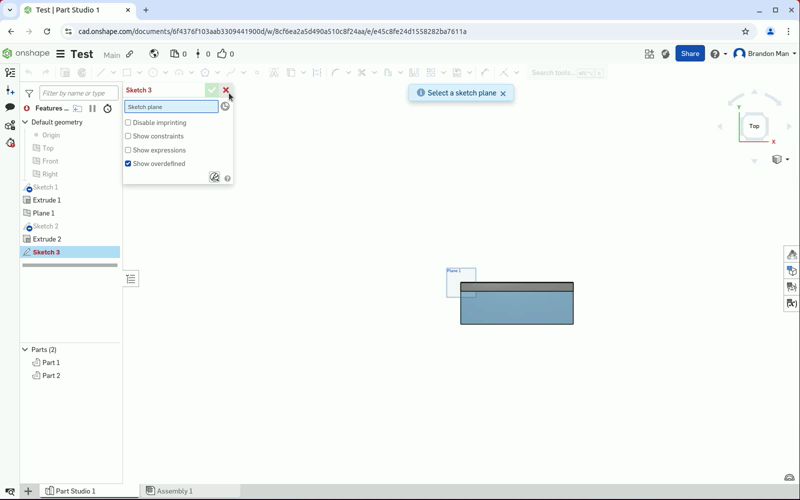
mouse_move(73, 215)
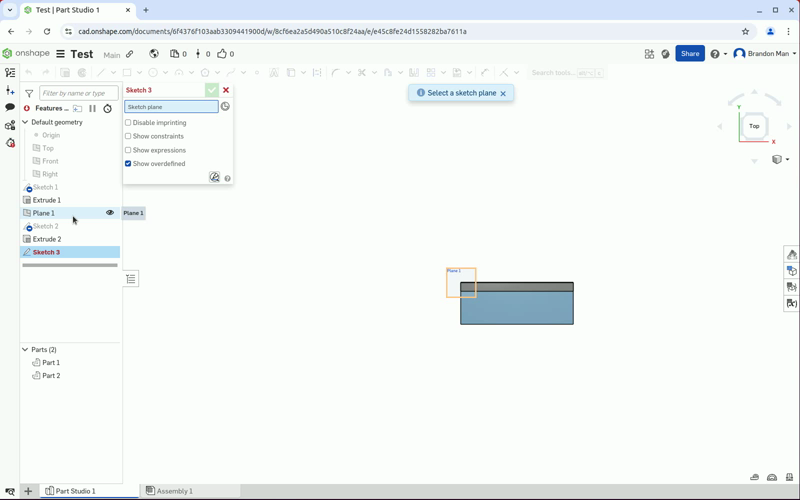
click(73, 215)
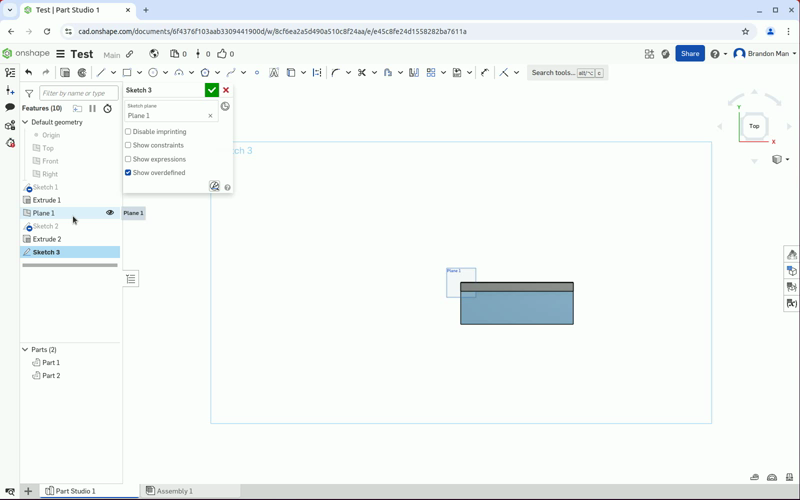
mouse_move(73, 352)
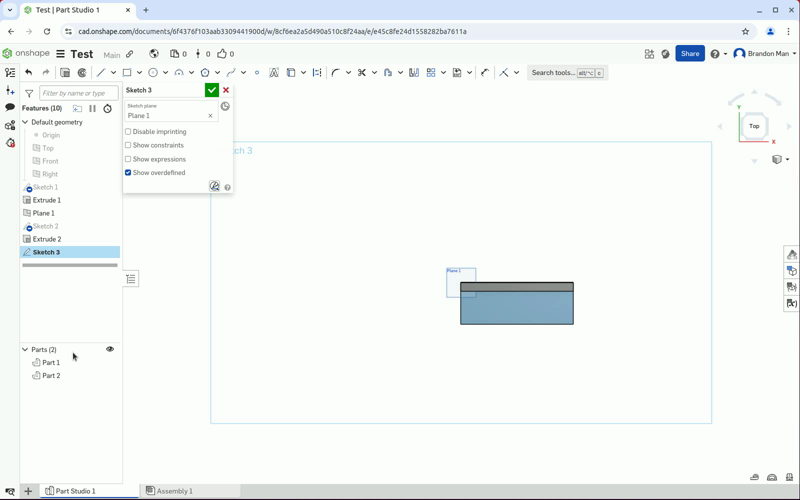
key(y)
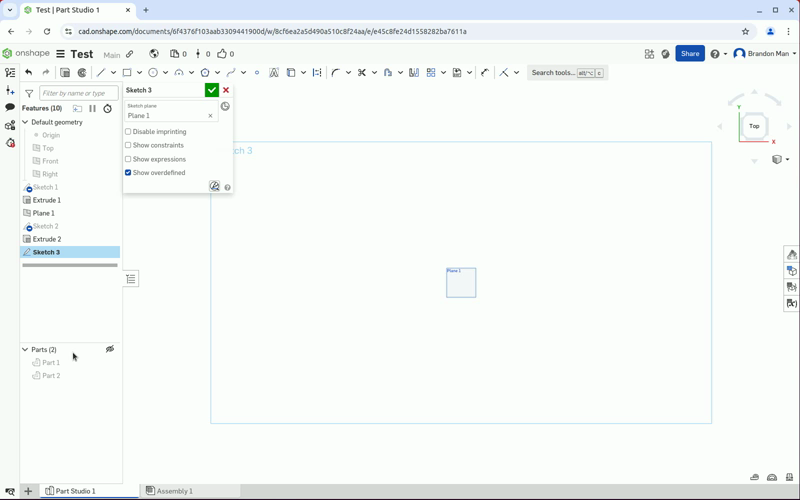
key(l)
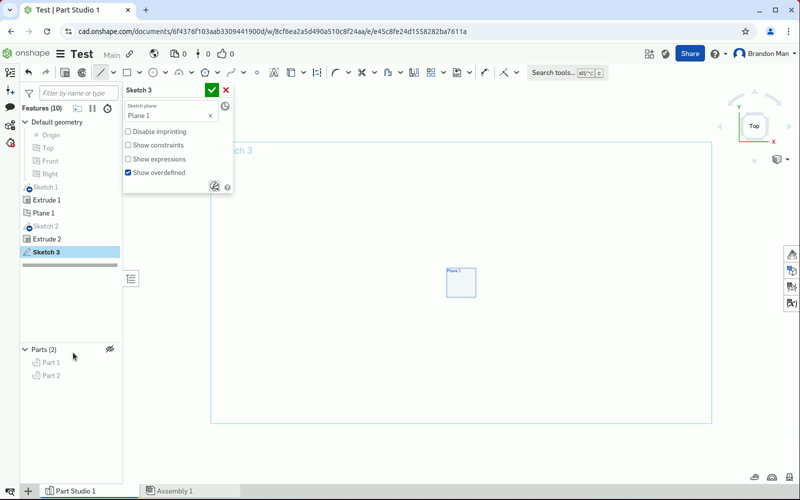
key_down(shift)
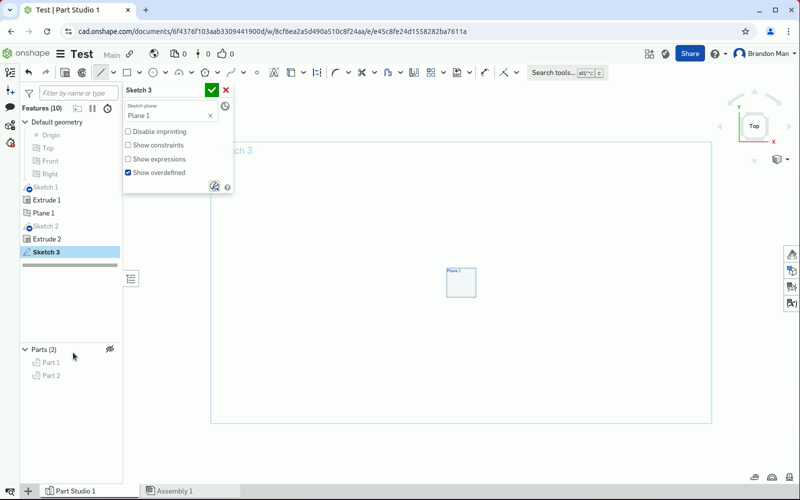
mouse_move(460, 324)
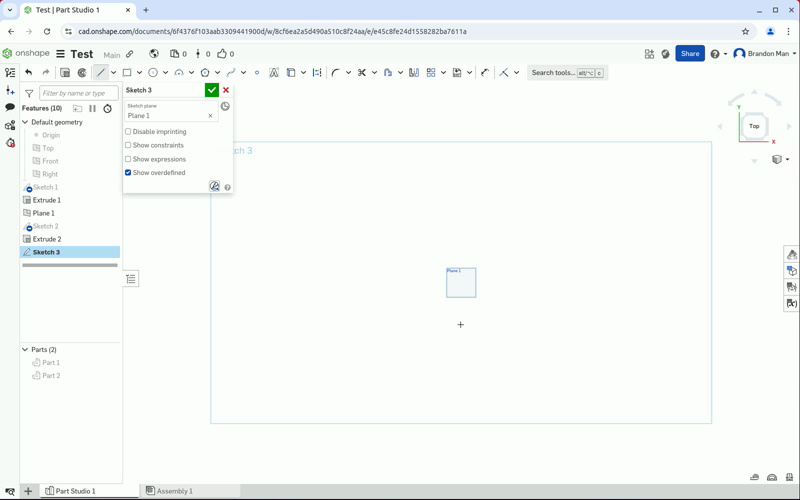
click(460, 324)
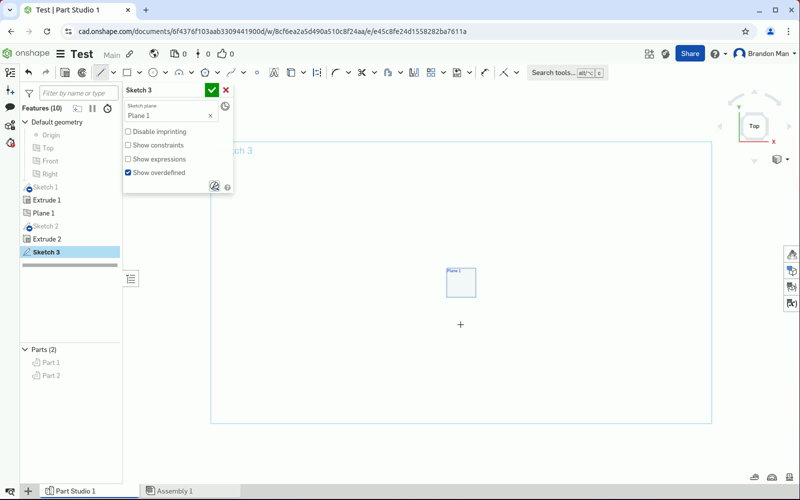
key_up(shift)
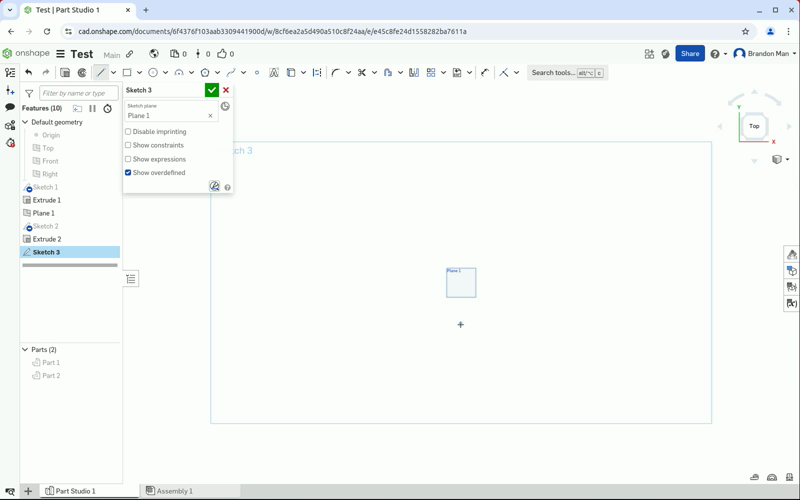
key_down(shift)
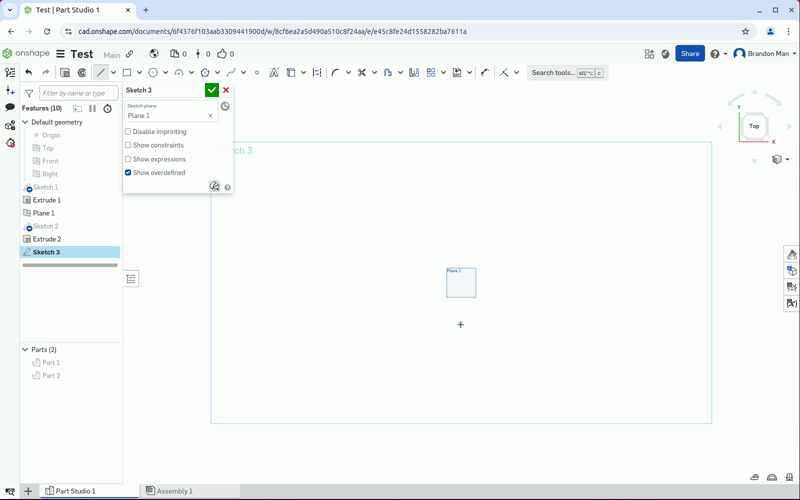
mouse_move(573, 324)
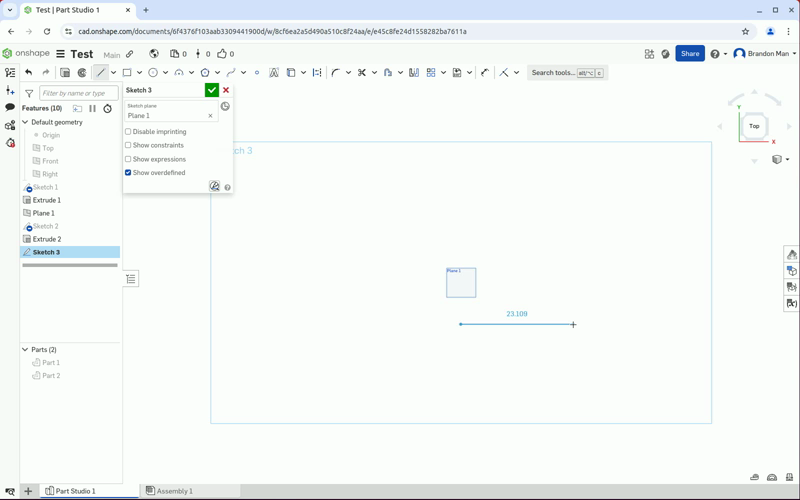
click(573, 324)
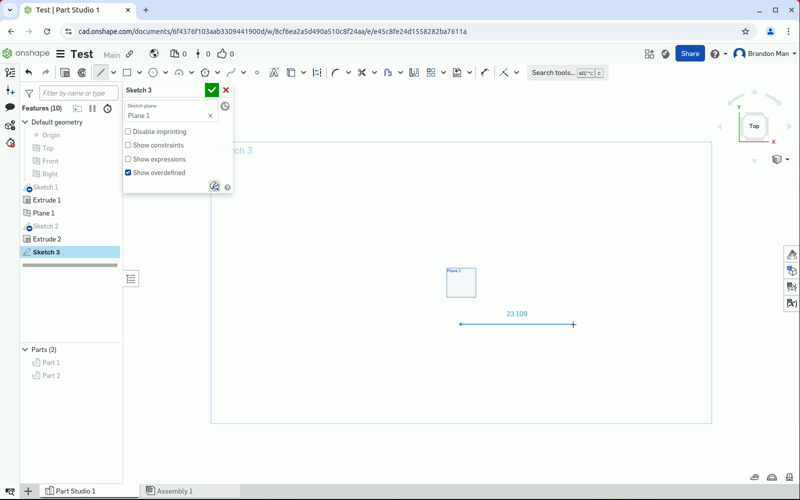
key_up(shift)
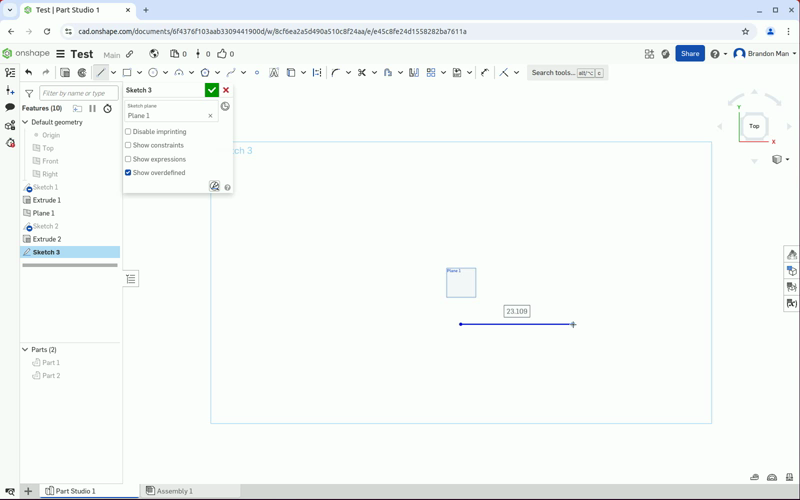
key_down(shift)
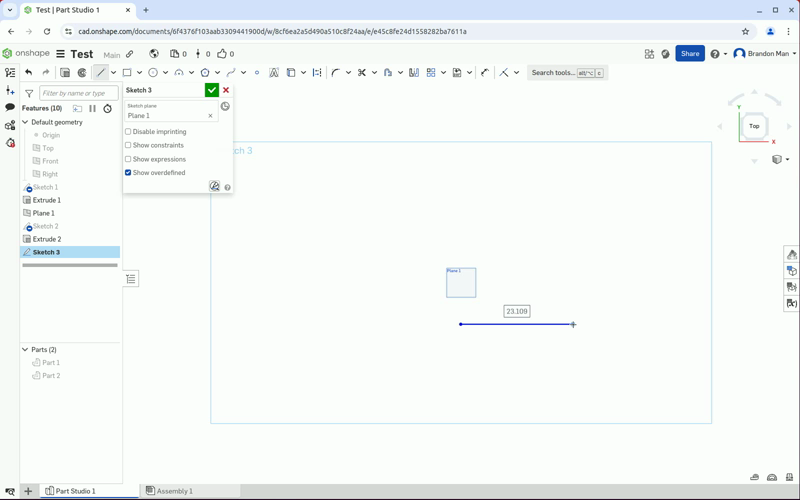
mouse_move(589, 324)
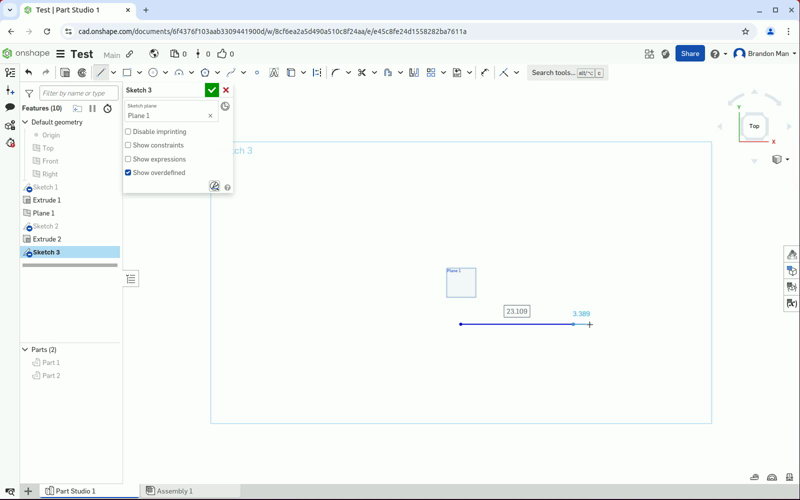
mouse_move(573, 315)
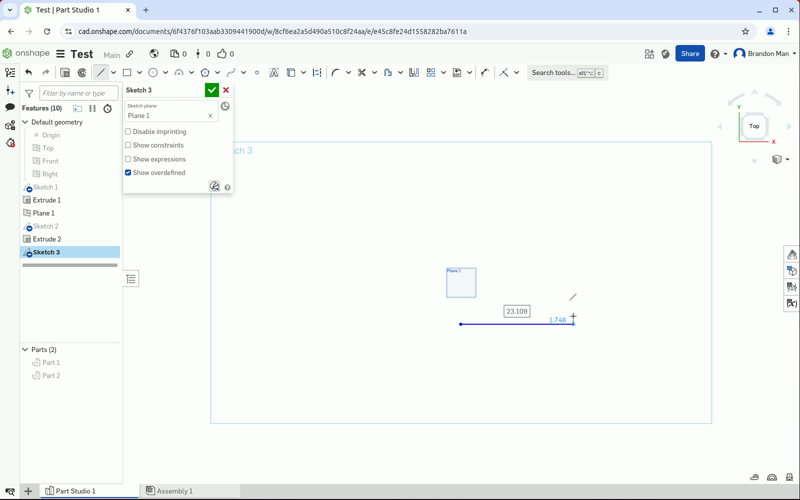
click(573, 315)
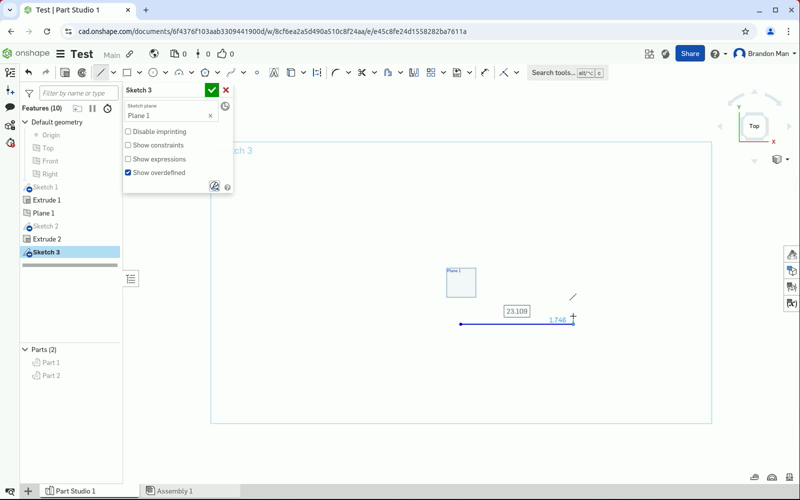
key_up(shift)
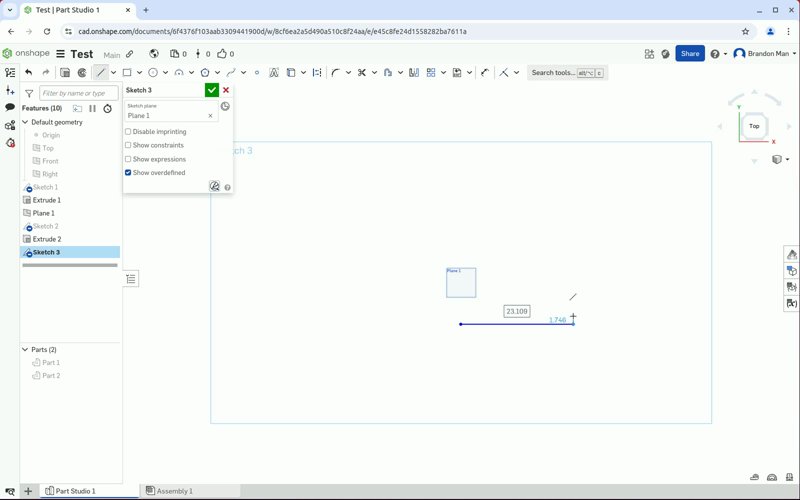
key_down(shift)
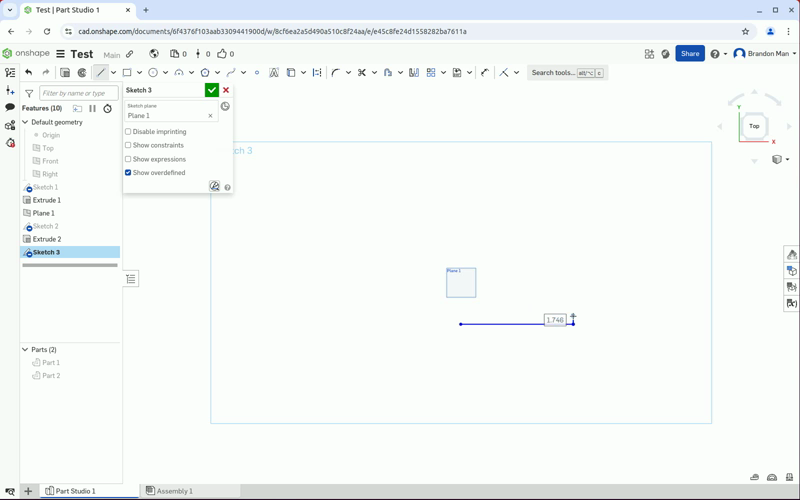
mouse_move(460, 315)
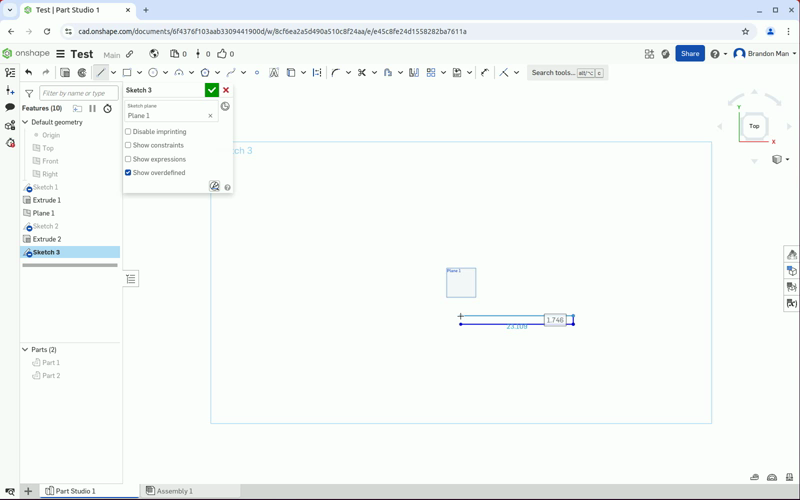
click(460, 315)
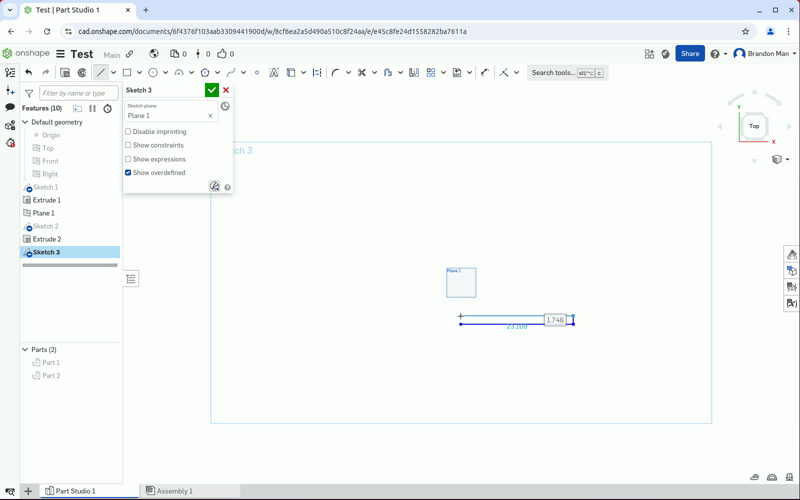
key_up(shift)
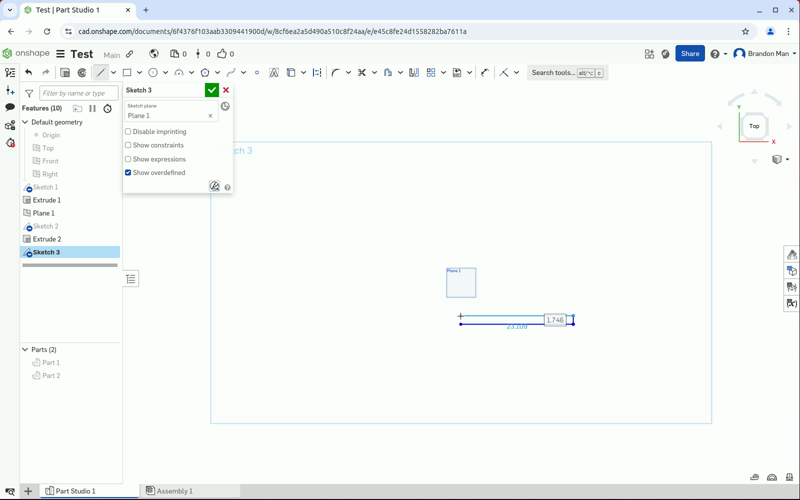
mouse_move(490, 315)
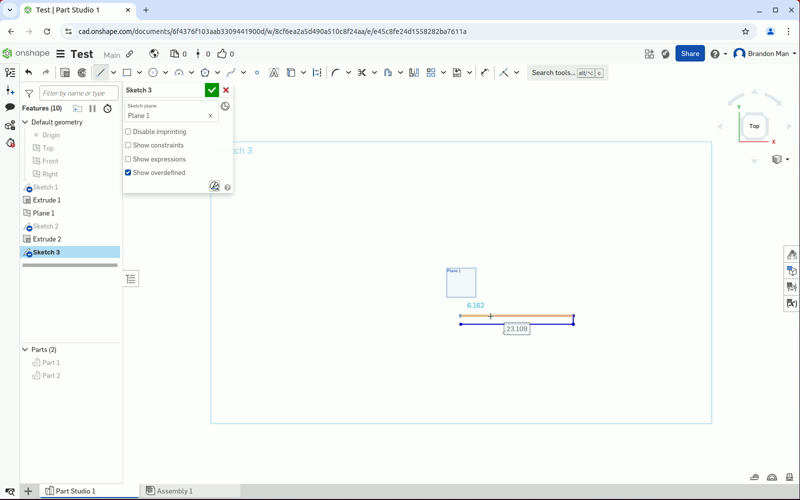
key_down(shift)
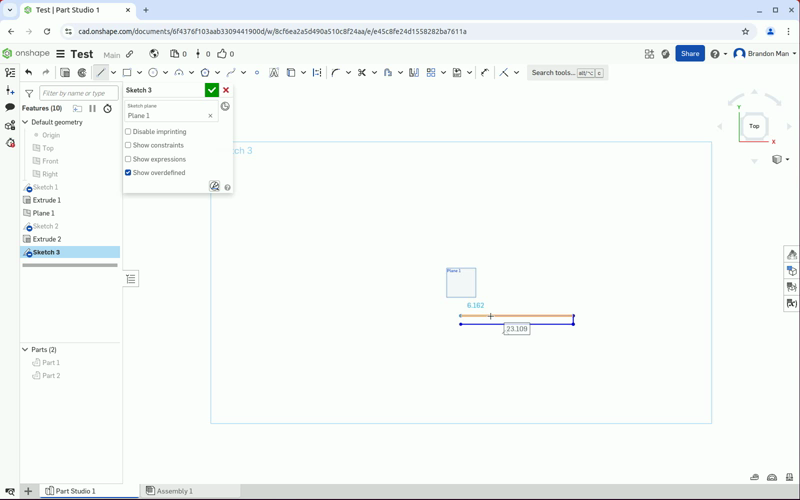
mouse_move(460, 324)
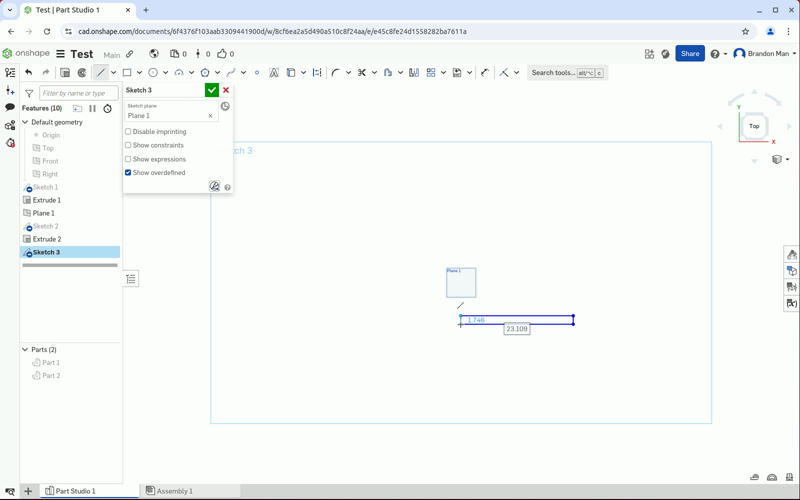
key_up(shift)
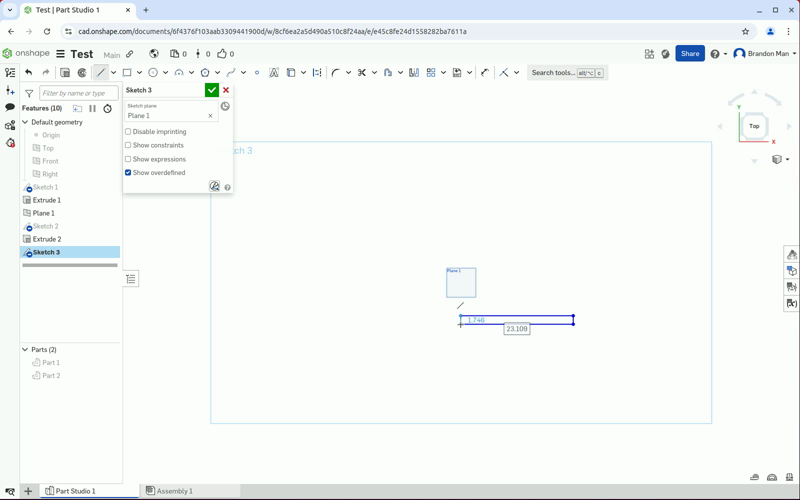
click(460, 324)
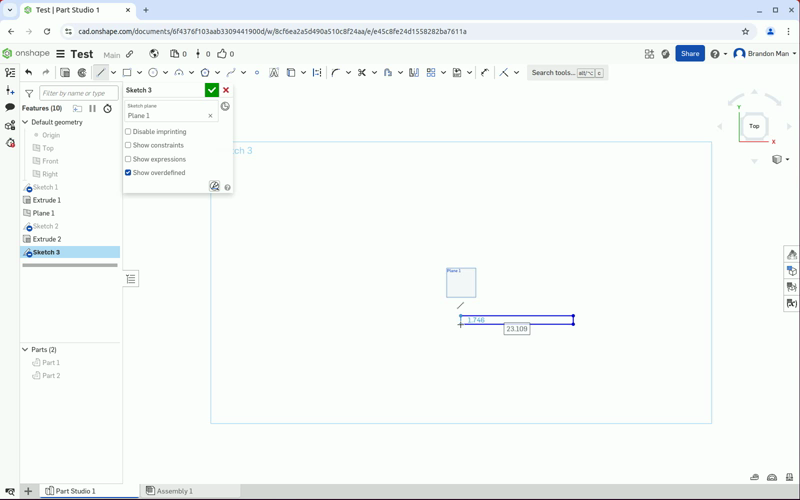
key(esc)
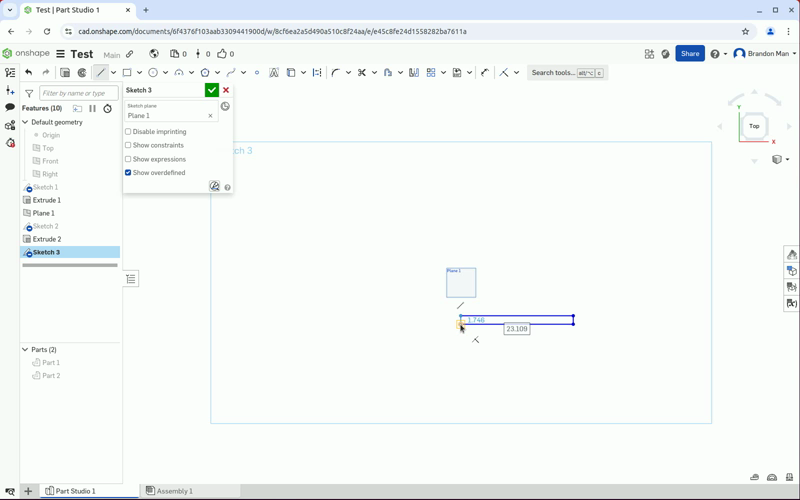
mouse_move(469, 322)
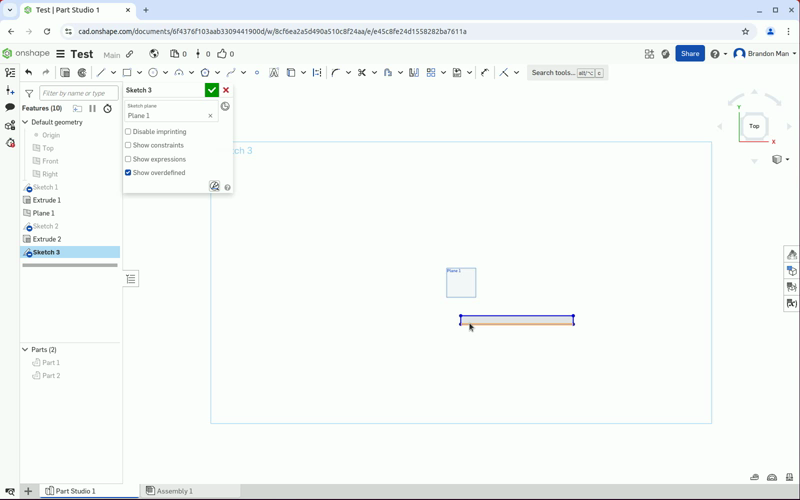
scroll(6)
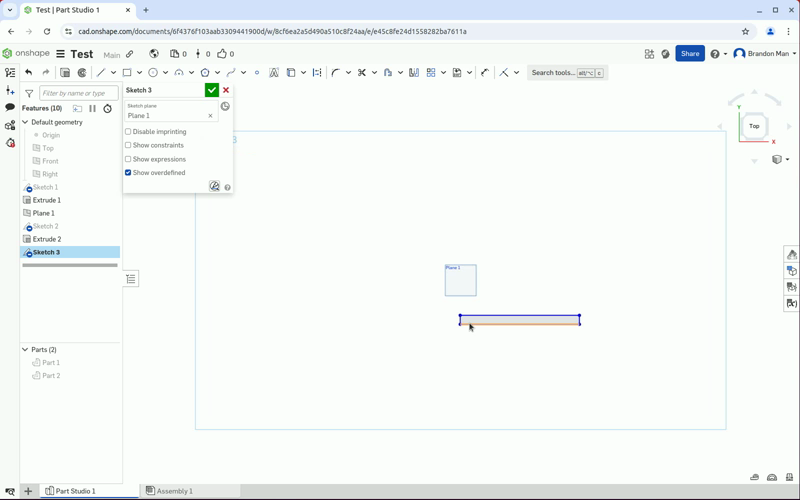
scroll(6)
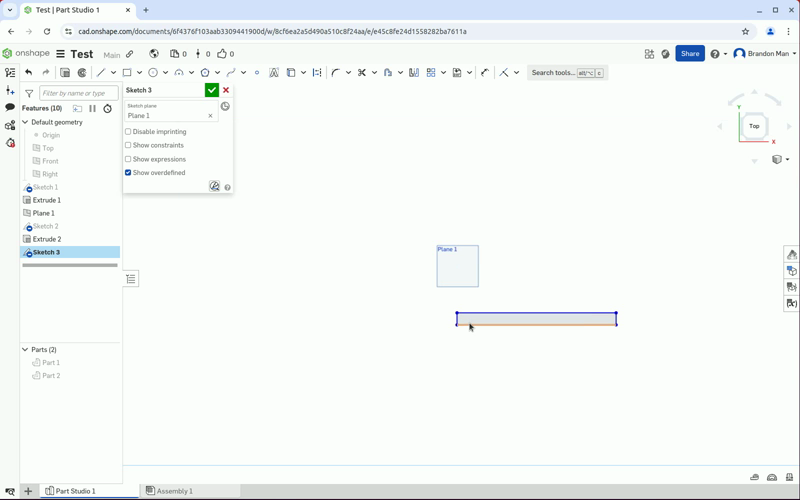
scroll(6)
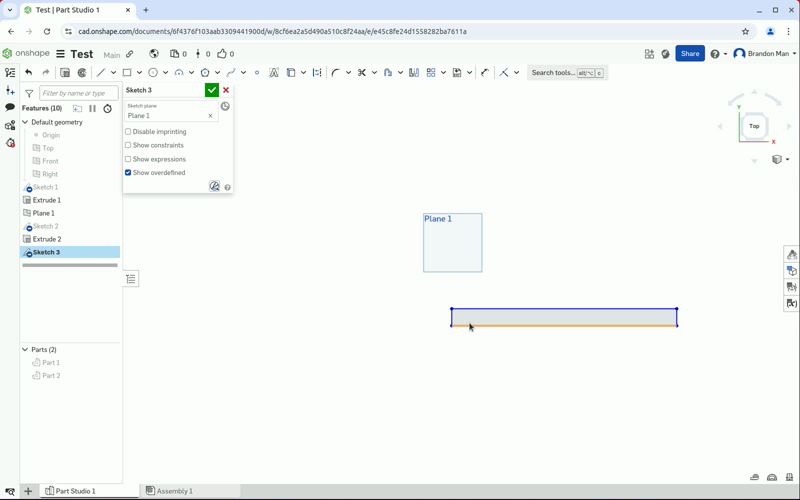
scroll(6)
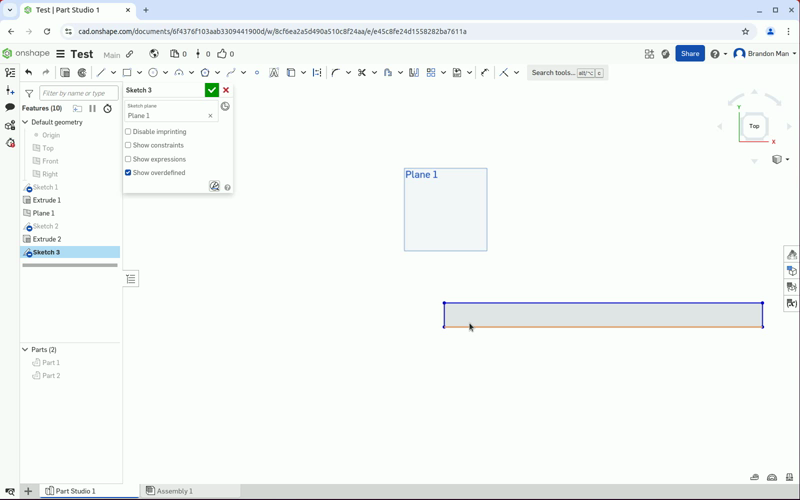
scroll(6)
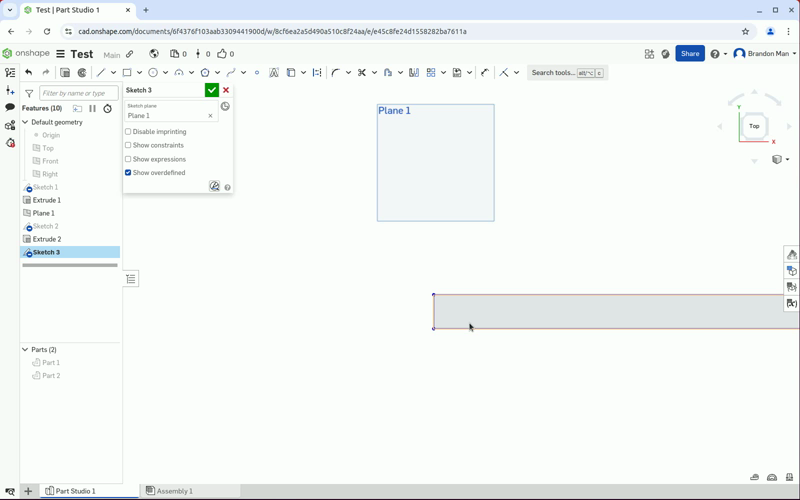
scroll(6)
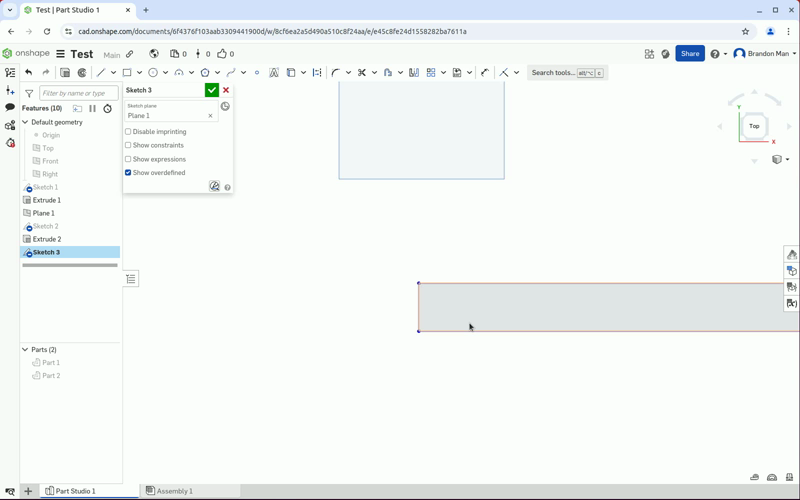
scroll(6)
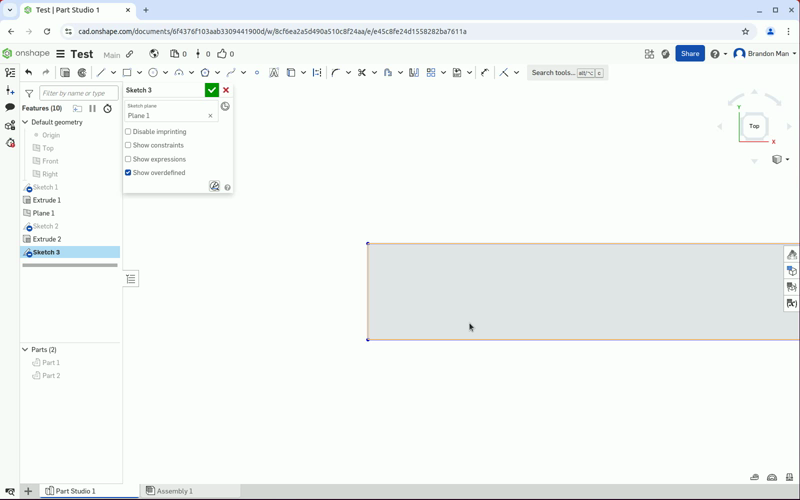
click(469, 322)
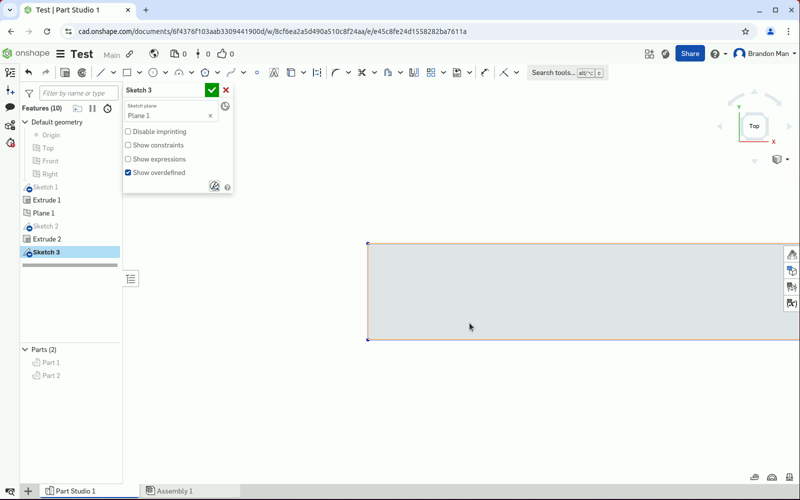
scroll(-6)
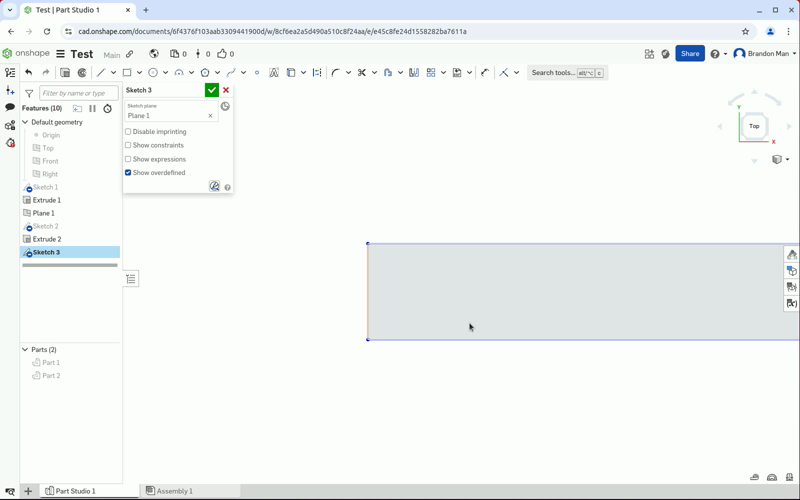
scroll(-6)
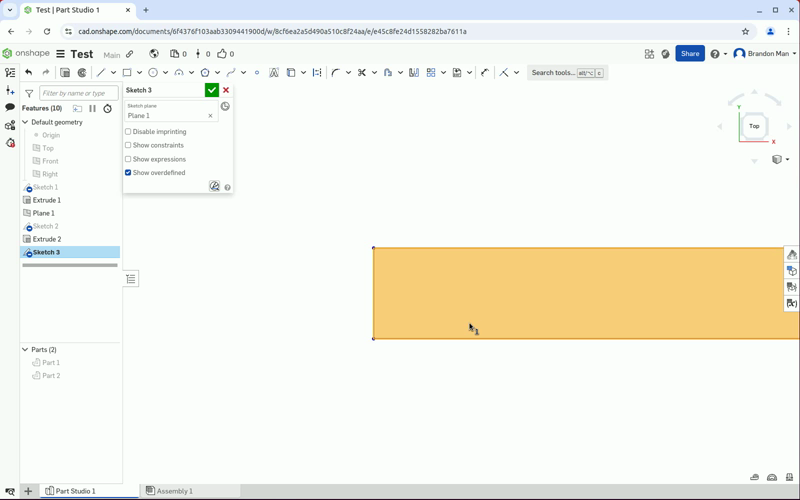
scroll(-6)
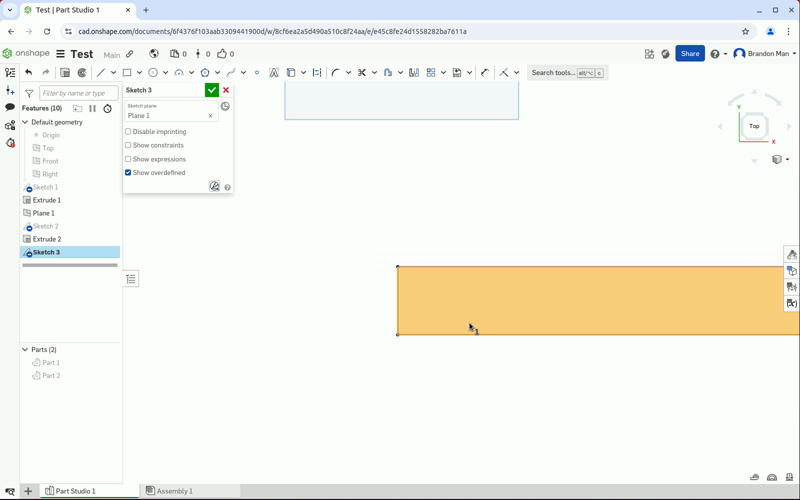
scroll(-6)
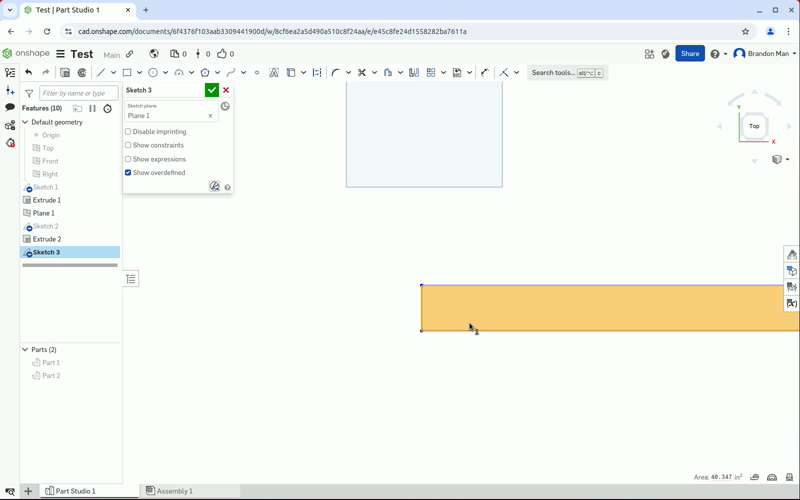
scroll(-6)
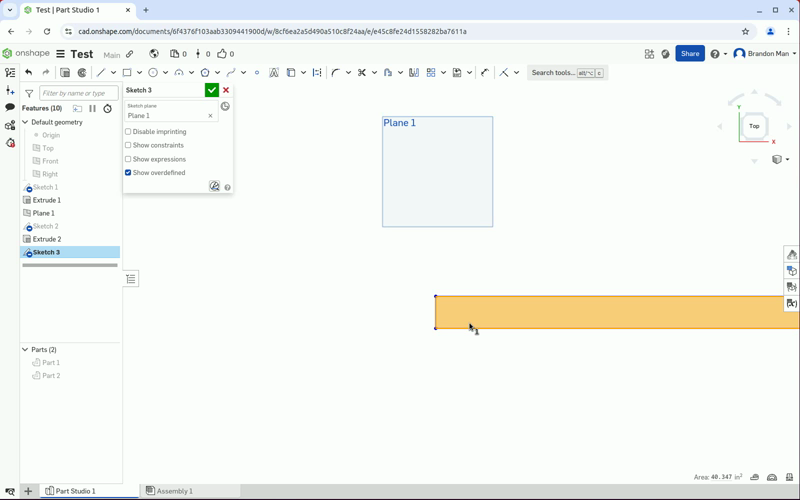
scroll(-6)
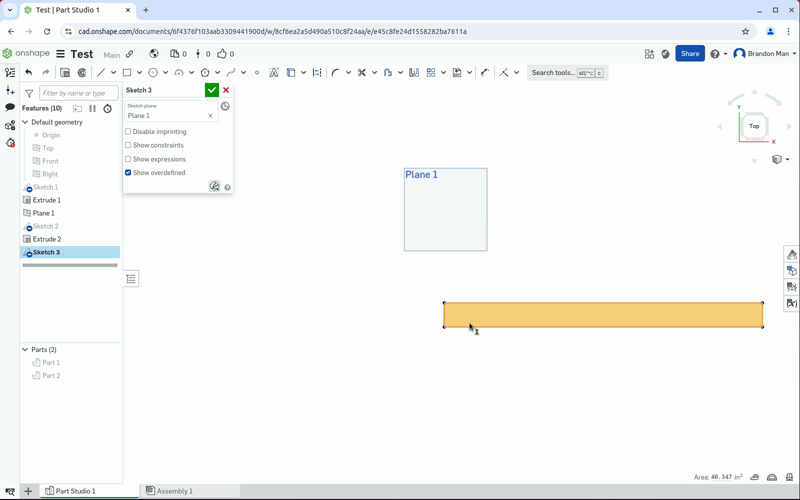
scroll(-6)
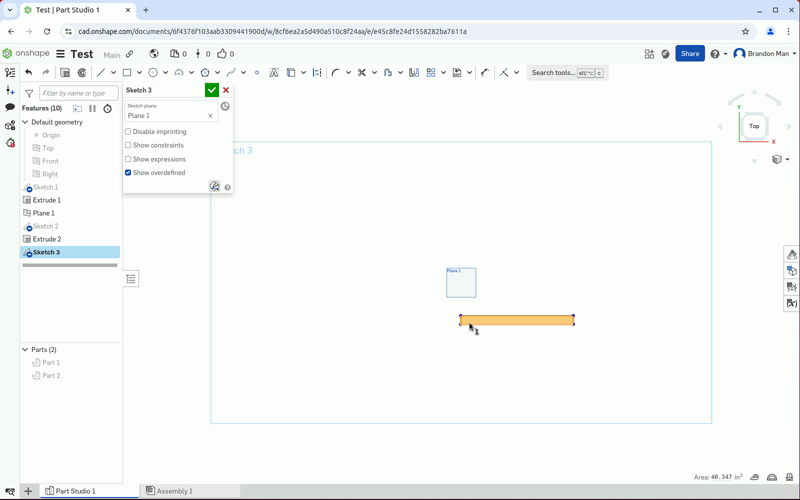
mouse_move(73, 352)
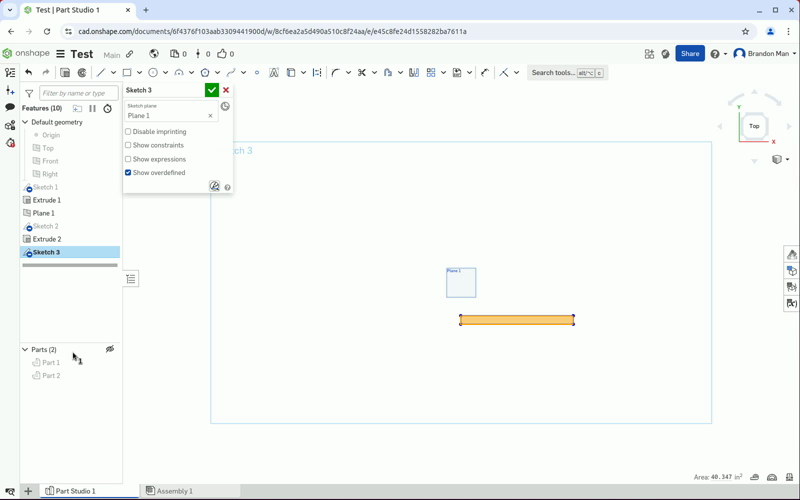
key(shift+y)
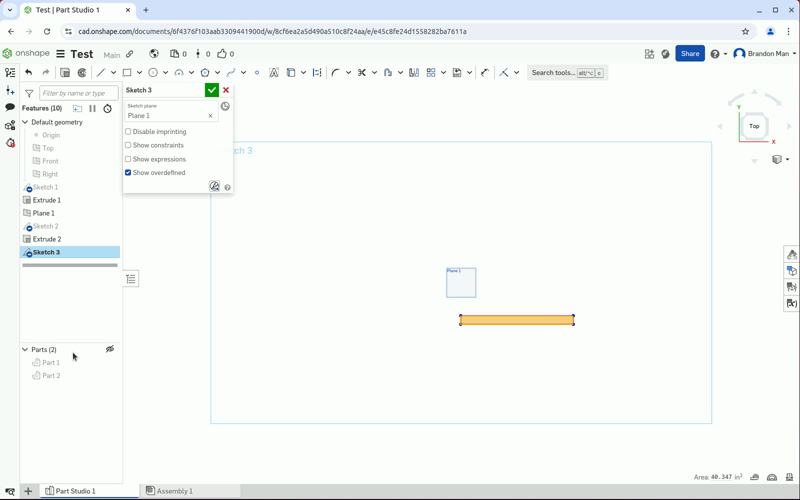
key(shift+e)
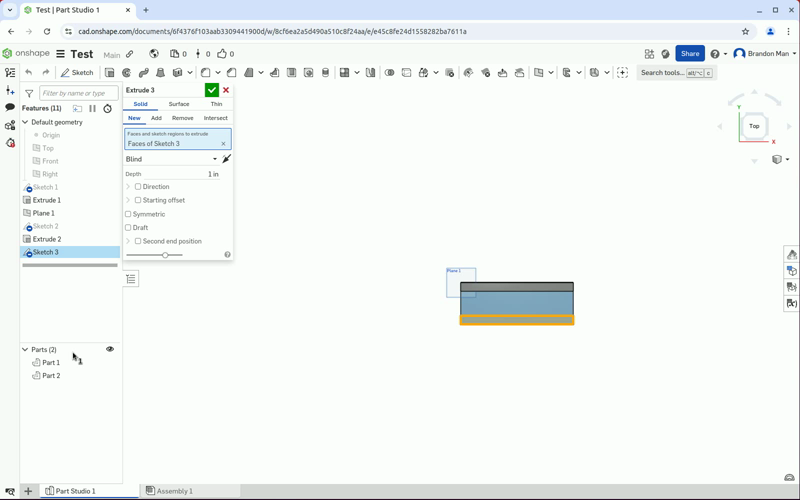
mouse_move(143, 106)
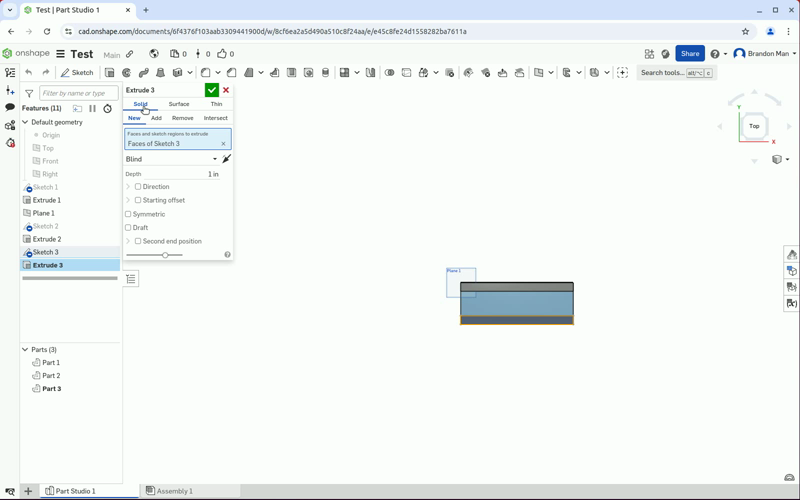
click(143, 106)
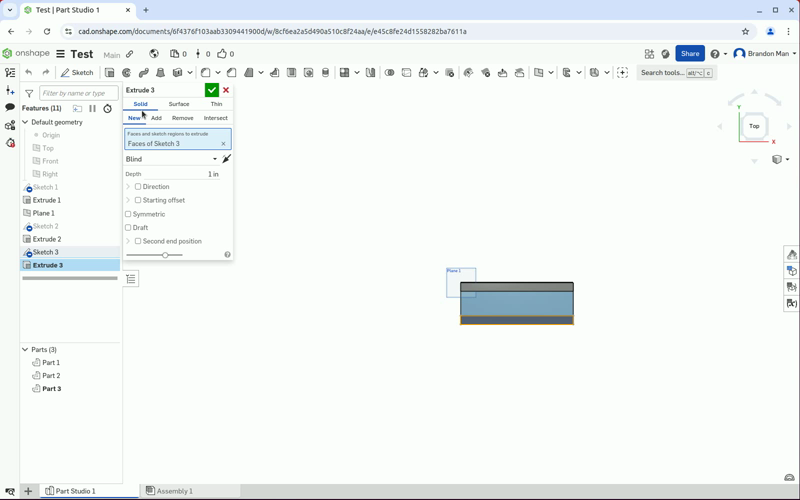
mouse_move(137, 120)
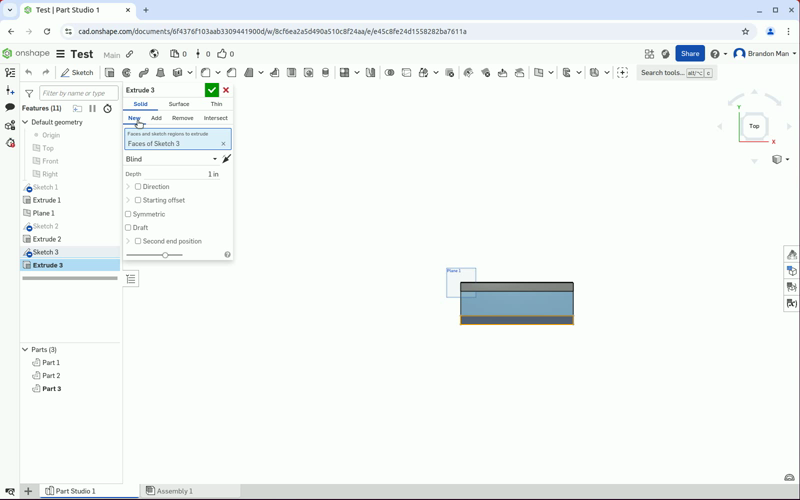
click(137, 120)
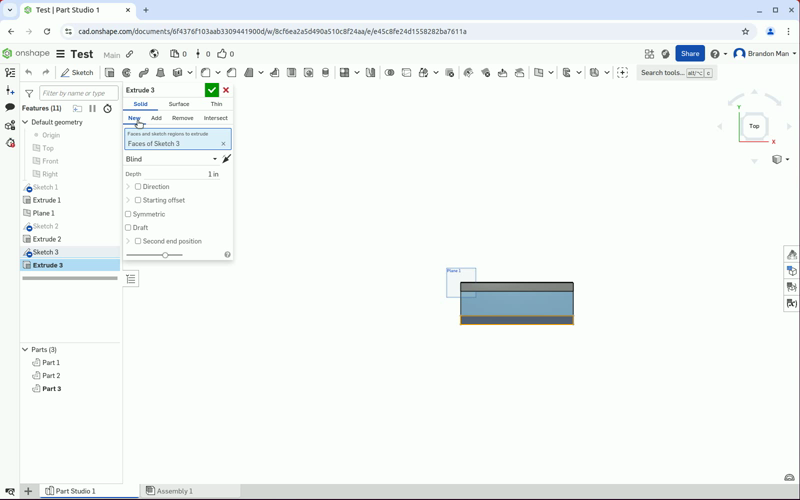
key(tab, 4)
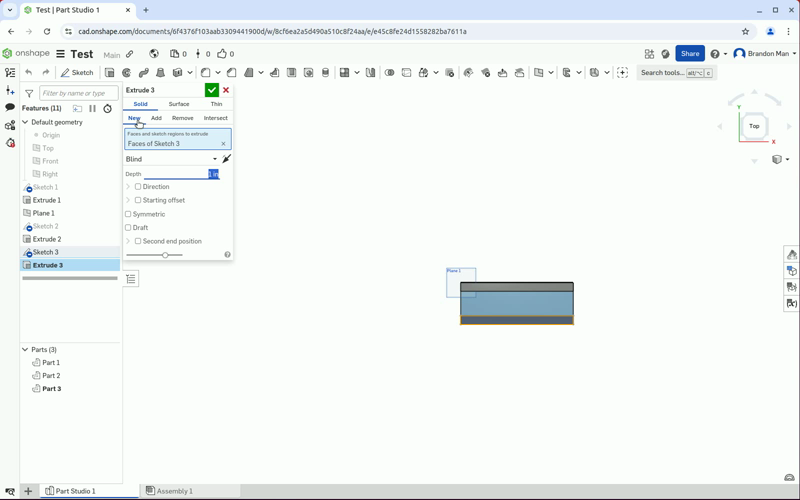
text(9.147)
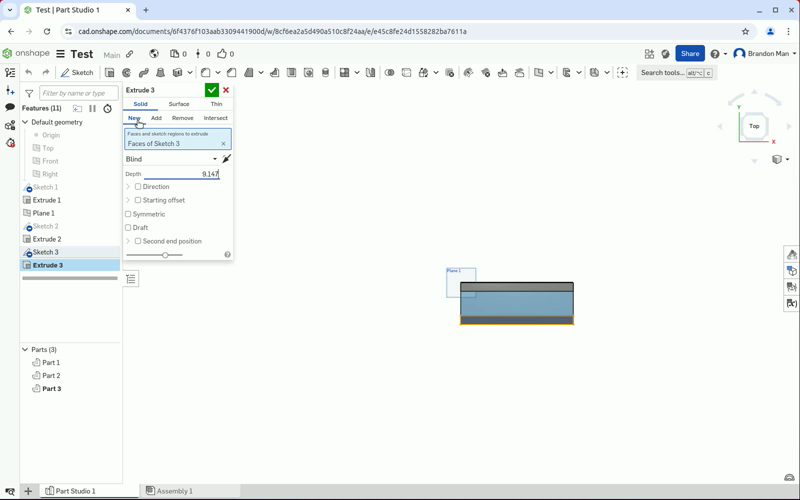
key(enter)
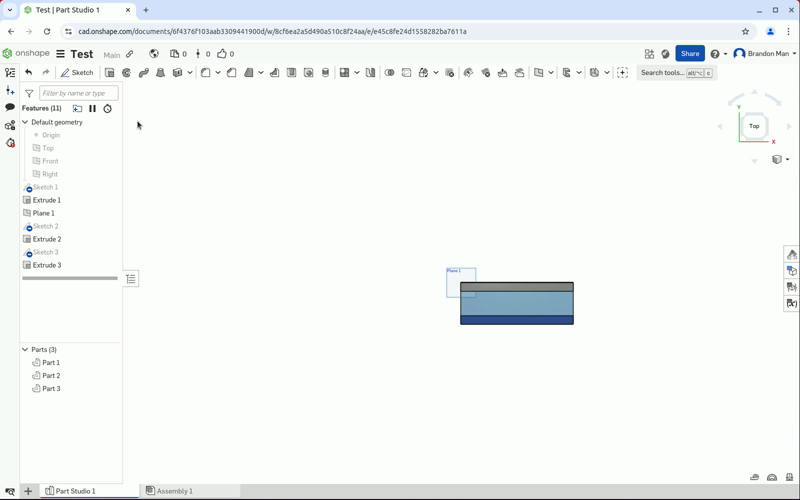
key(shift+h)
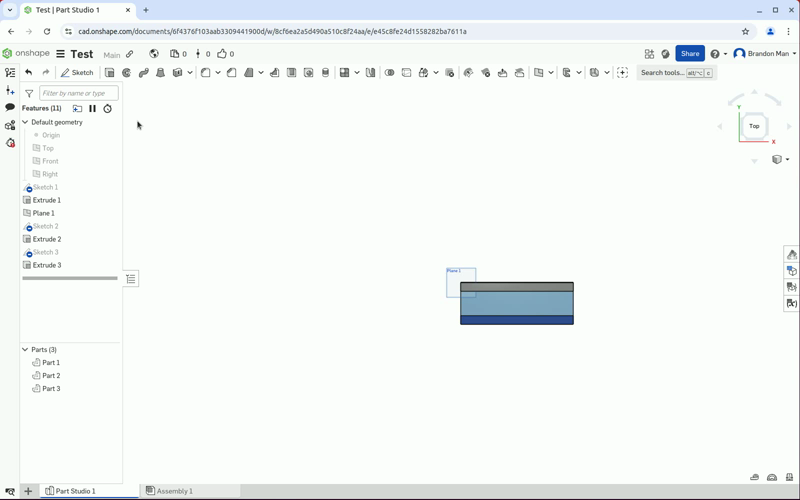
key(shift+h)
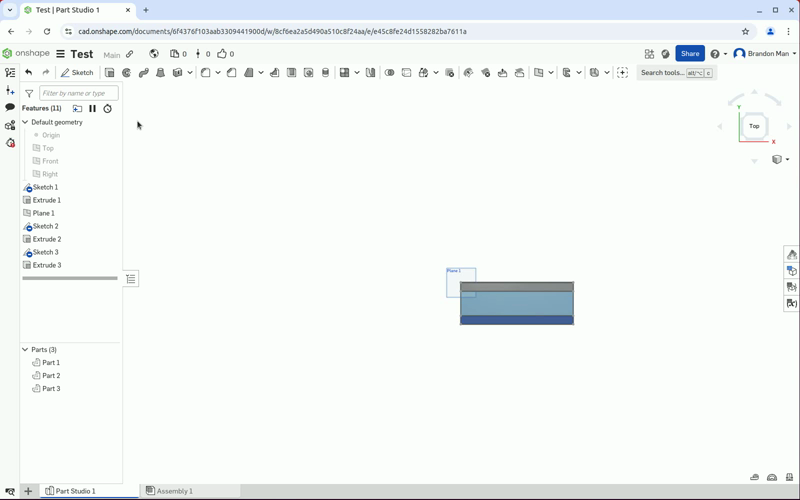
key(shift+7)
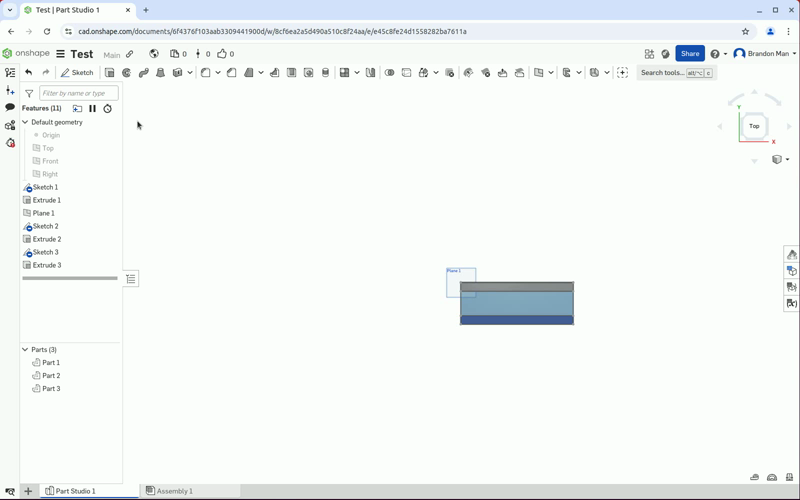
key(up, 3)
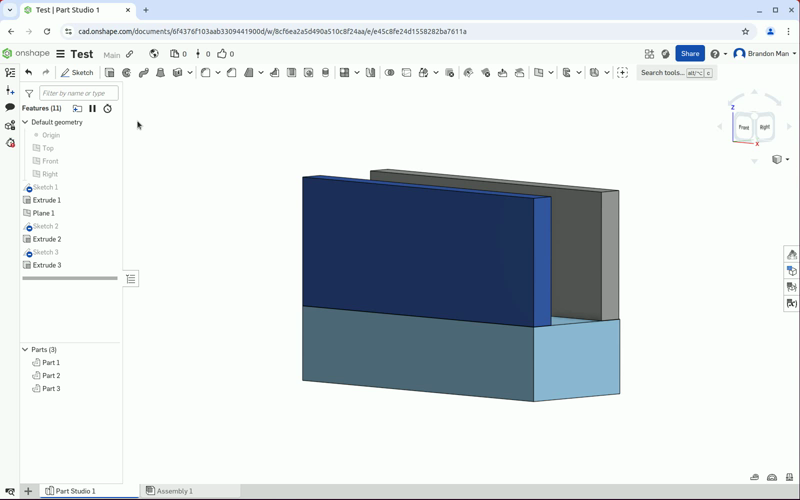
key(left, 3)
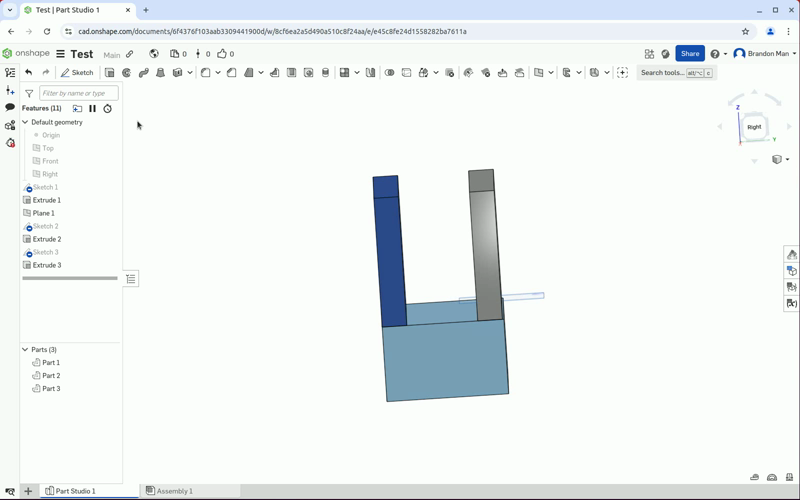
key(right, 3)
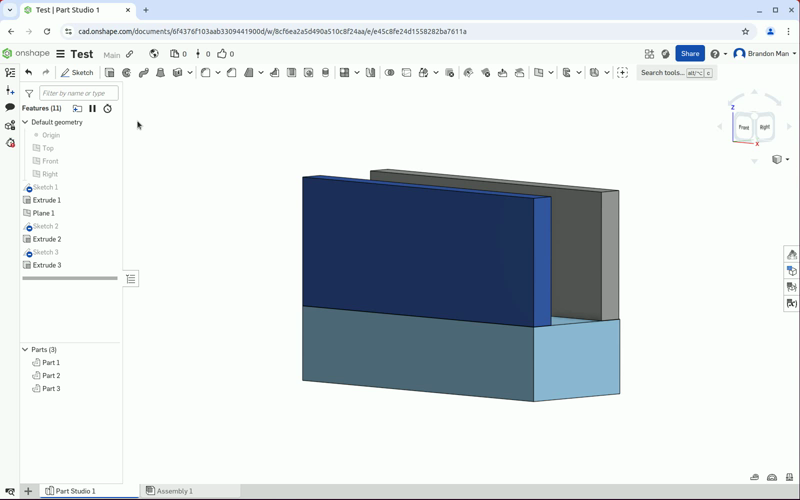
key(down, 3)
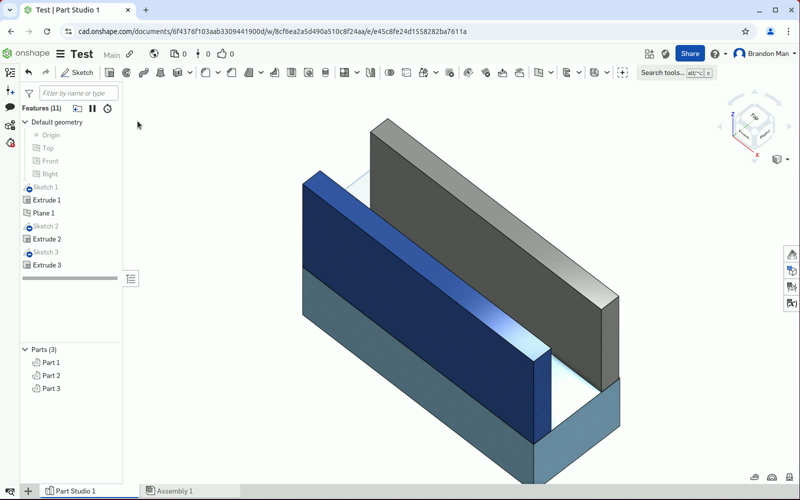
mouse_move(73, 189)
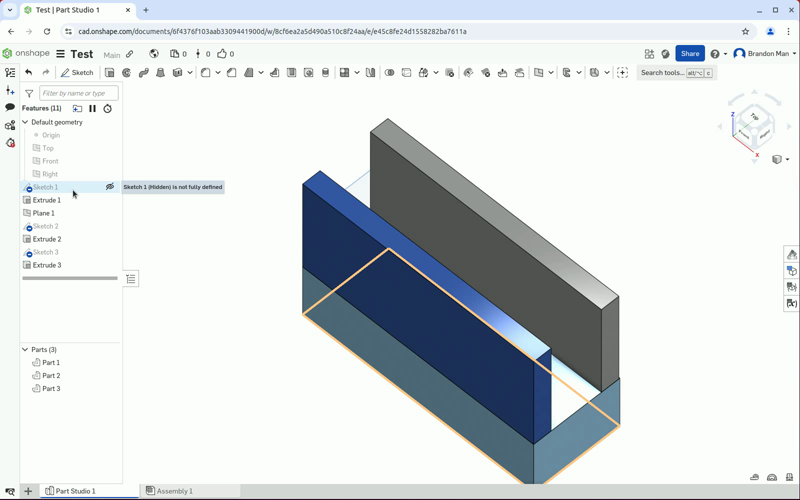
click(73, 189)